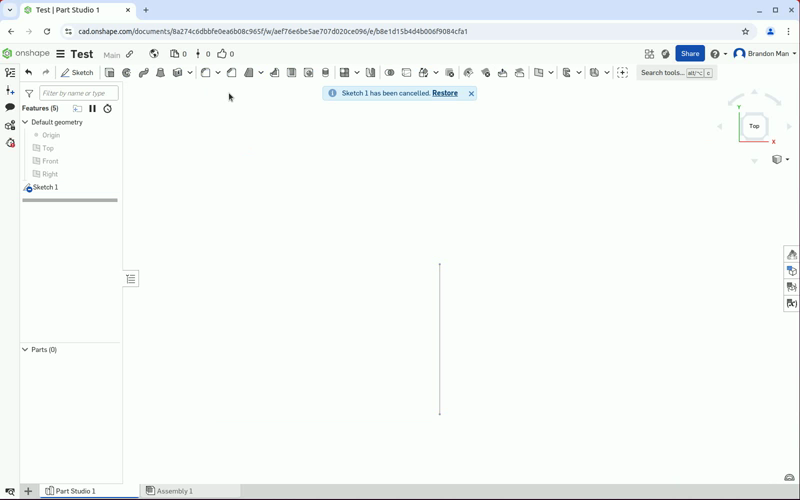
key(shift+h)
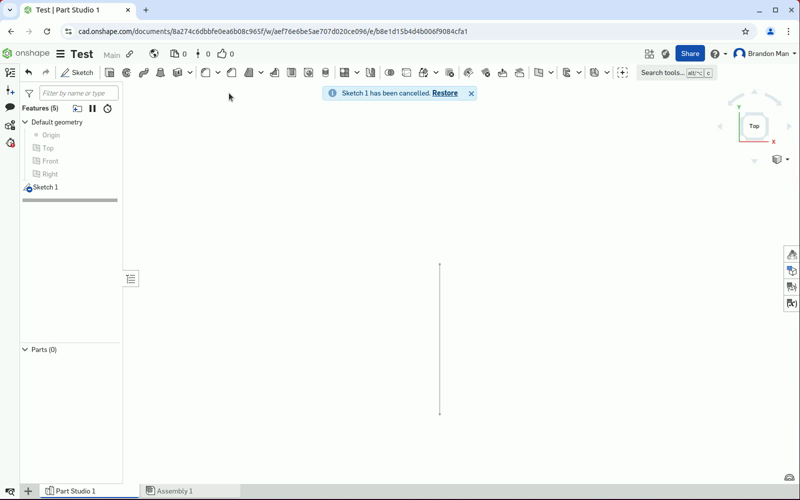
key(shift+s)
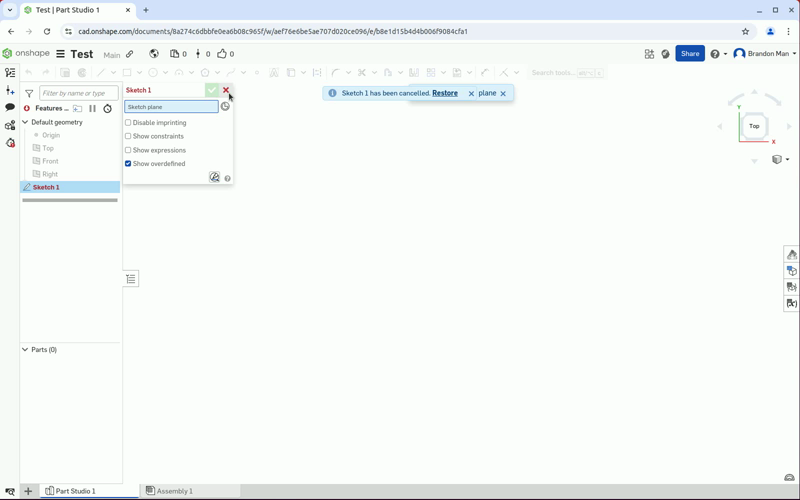
mouse_move(73, 150)
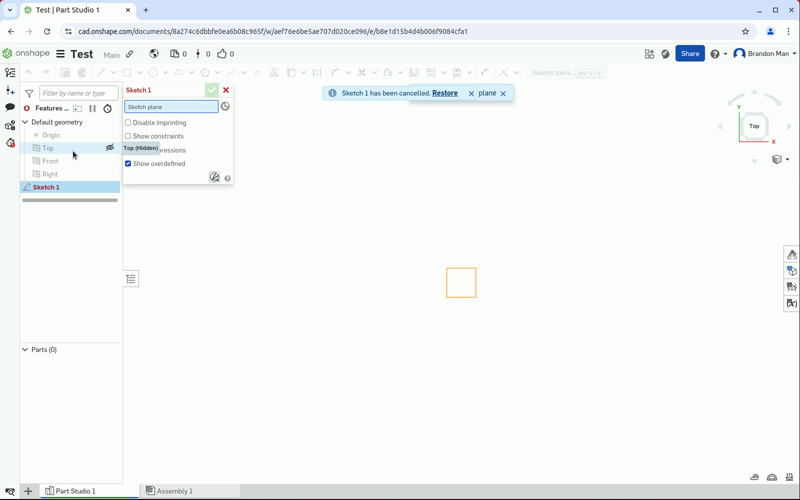
click(73, 150)
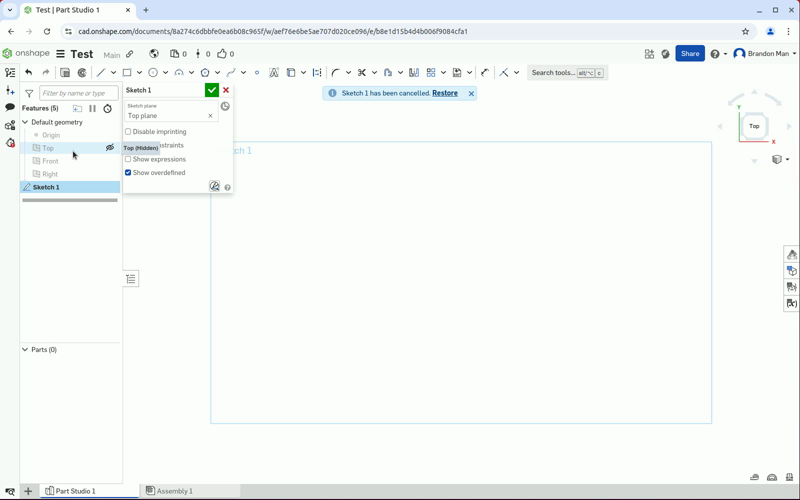
mouse_move(73, 352)
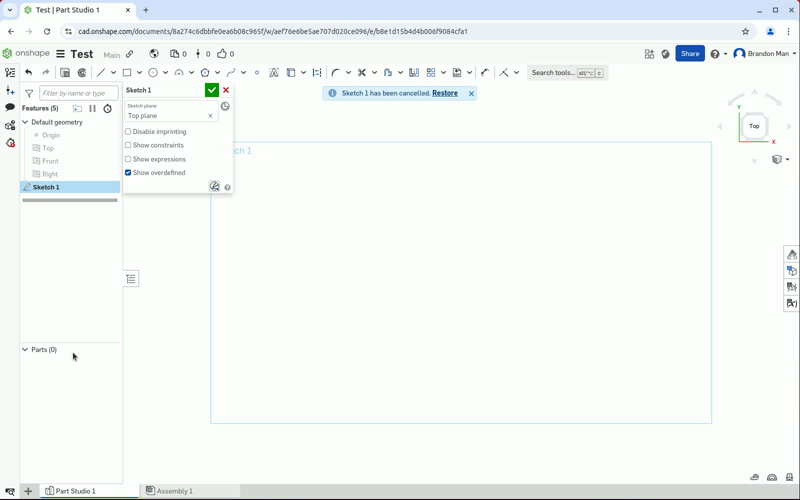
key(y)
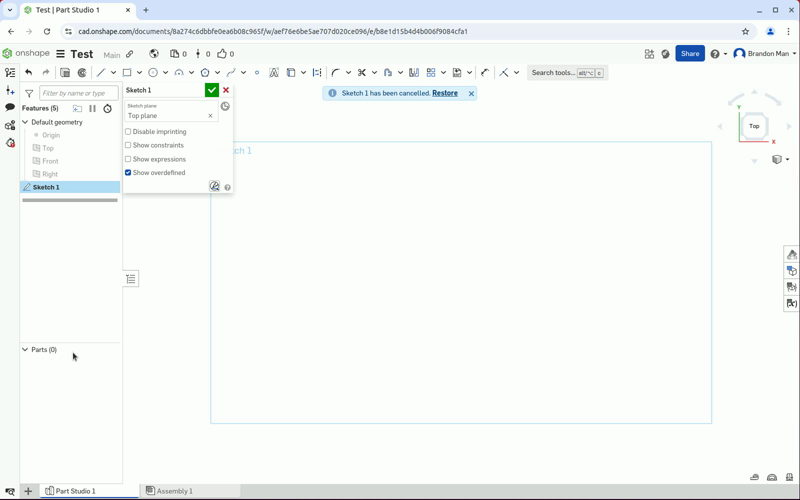
key(l)
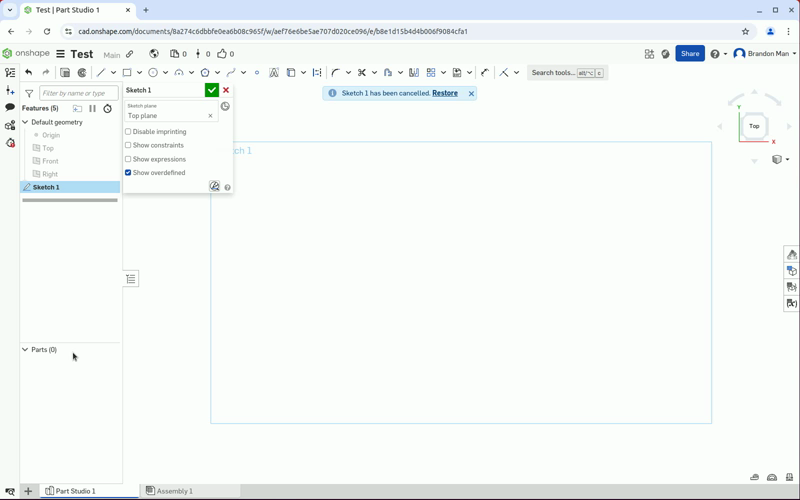
key_down(shift)
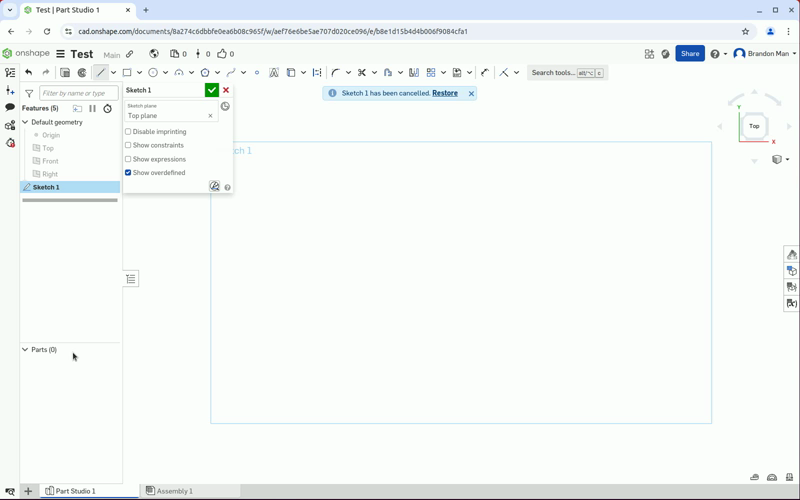
mouse_move(404, 395)
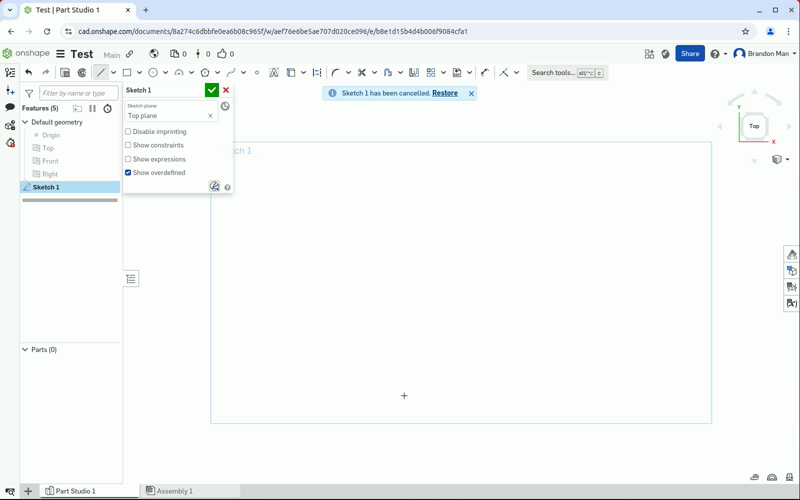
click(404, 395)
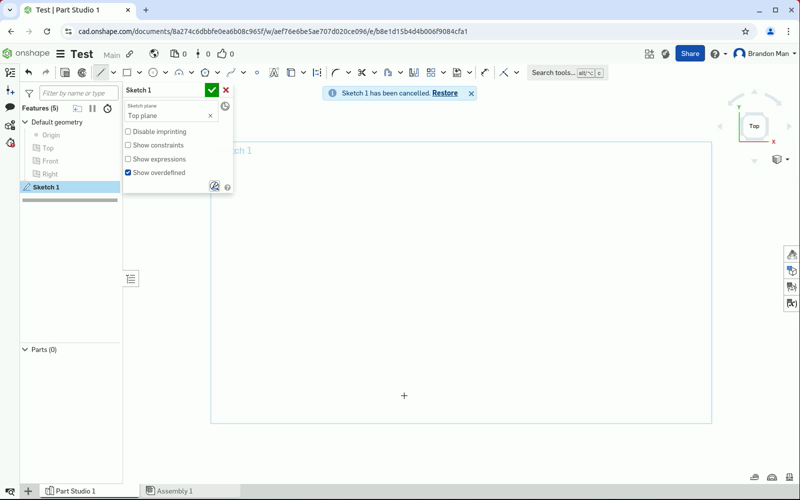
key_up(shift)
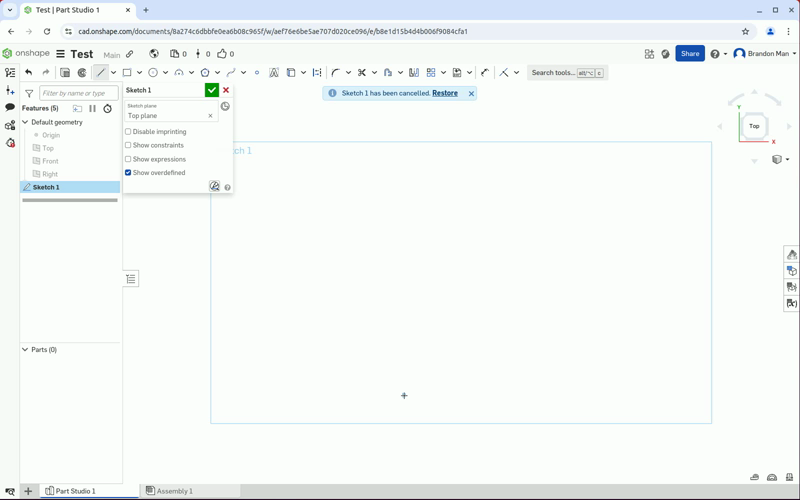
key_down(shift)
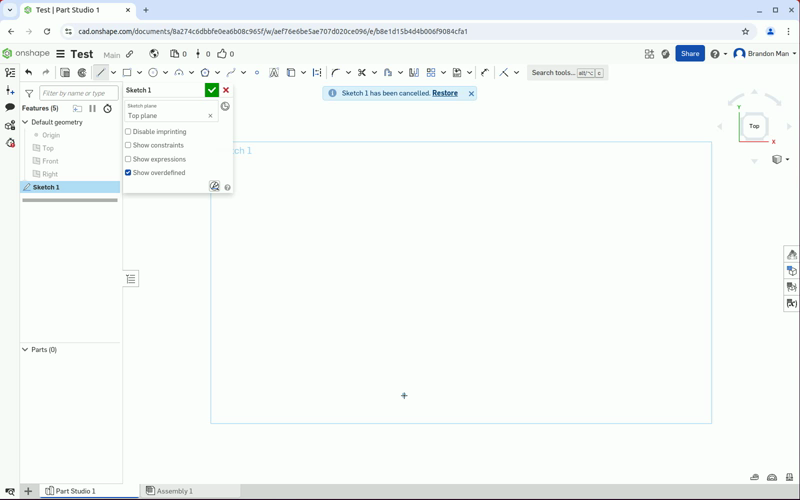
mouse_move(434, 395)
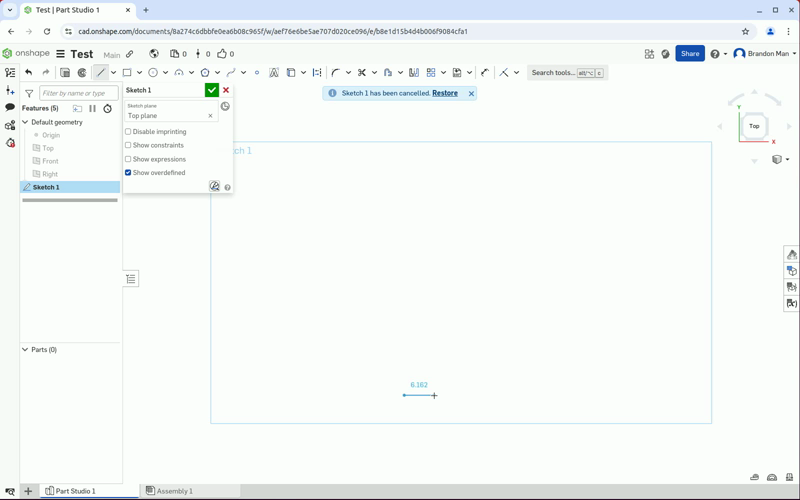
mouse_move(461, 395)
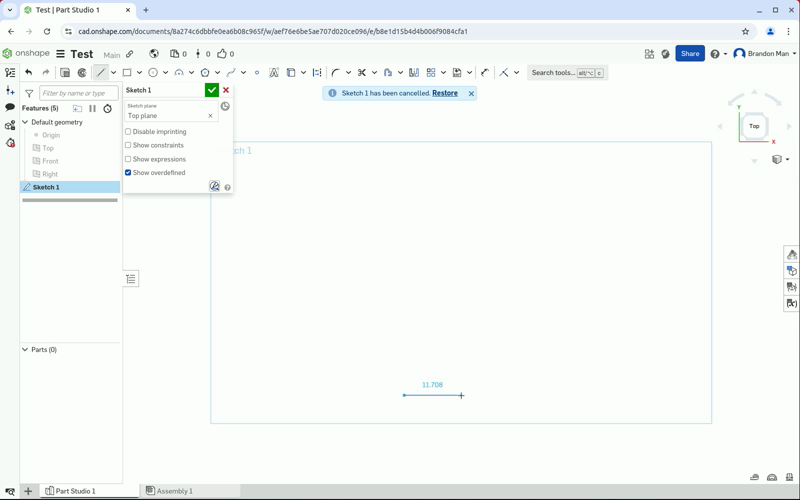
click(461, 395)
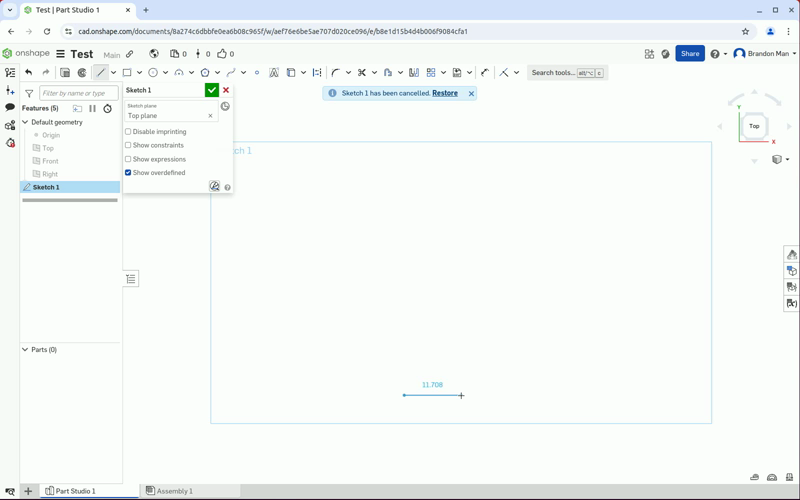
key_up(shift)
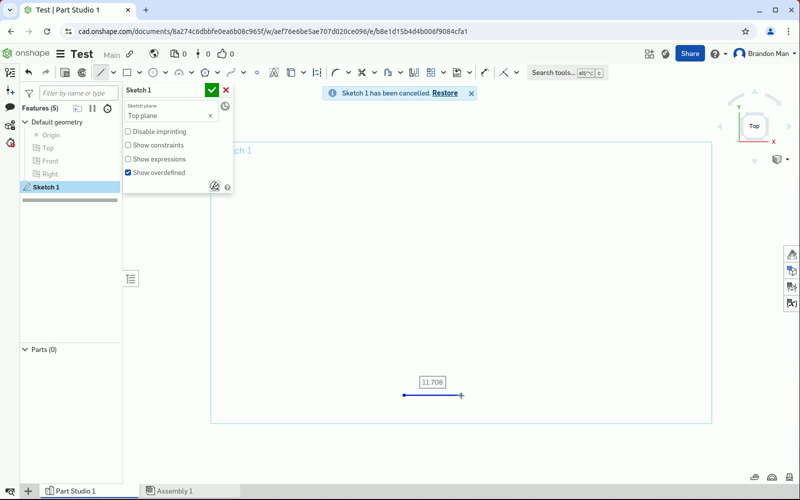
key_down(shift)
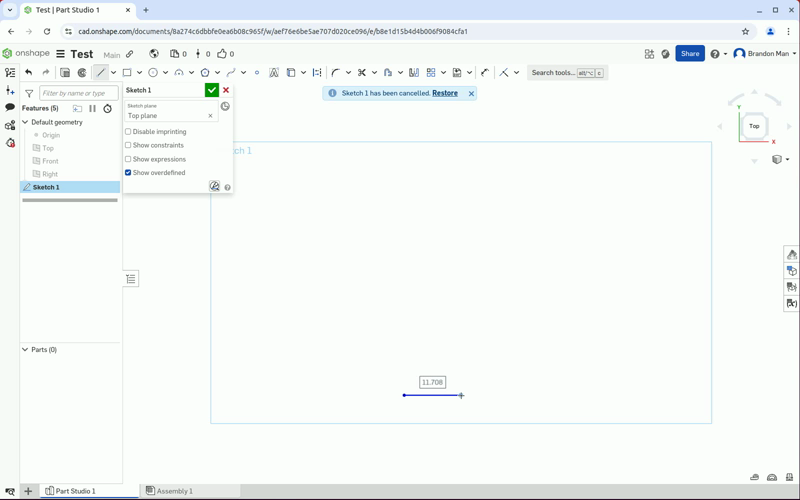
mouse_move(461, 171)
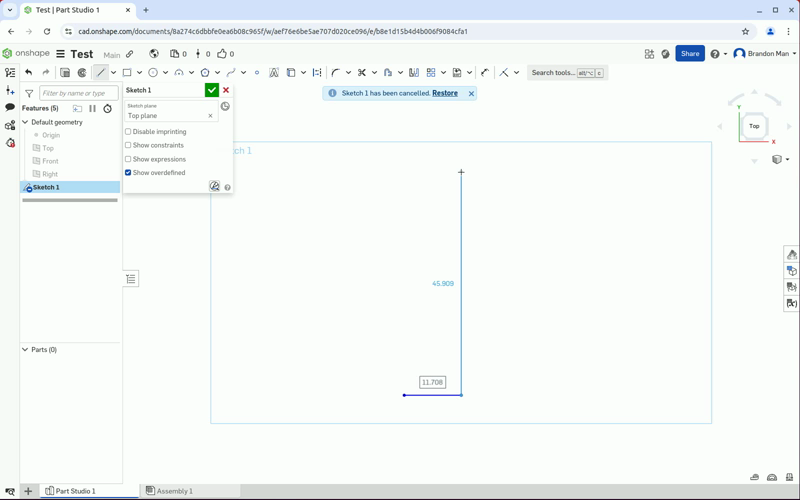
click(461, 171)
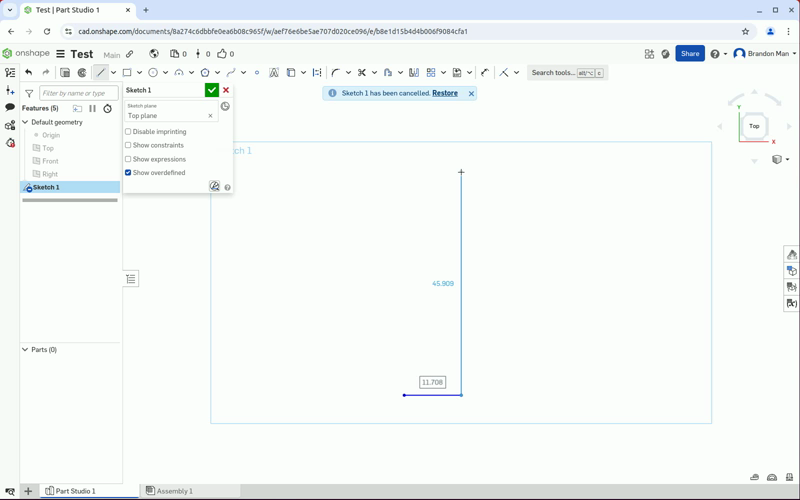
key_up(shift)
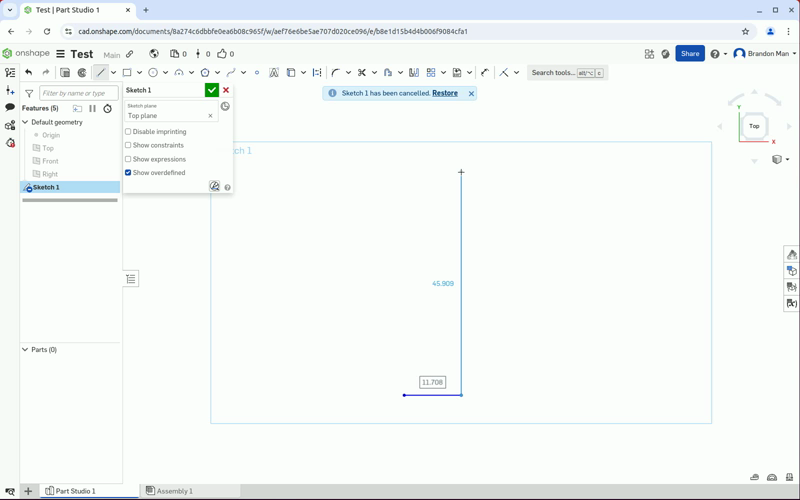
key_down(shift)
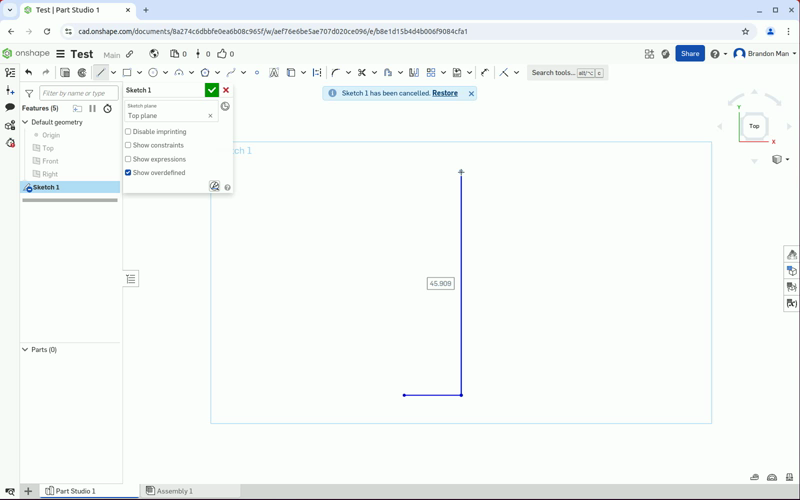
mouse_move(491, 171)
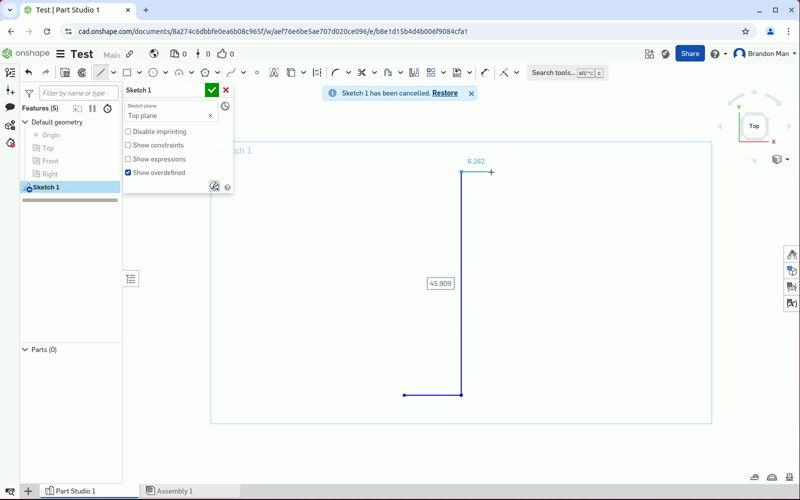
mouse_move(404, 171)
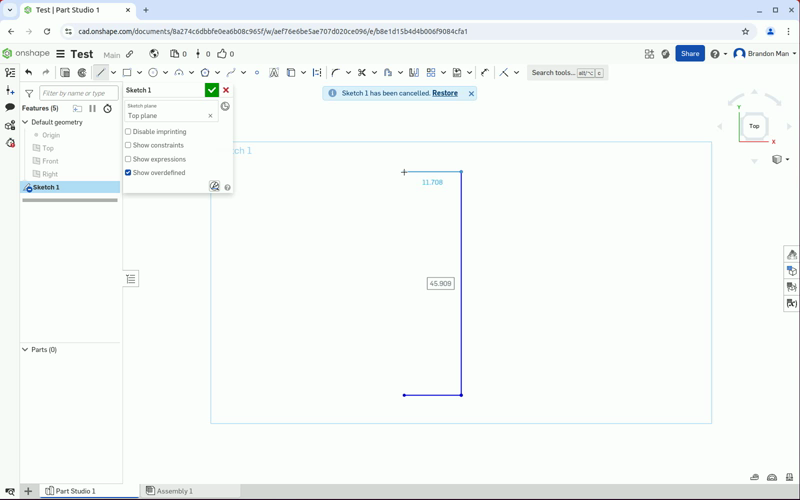
click(404, 171)
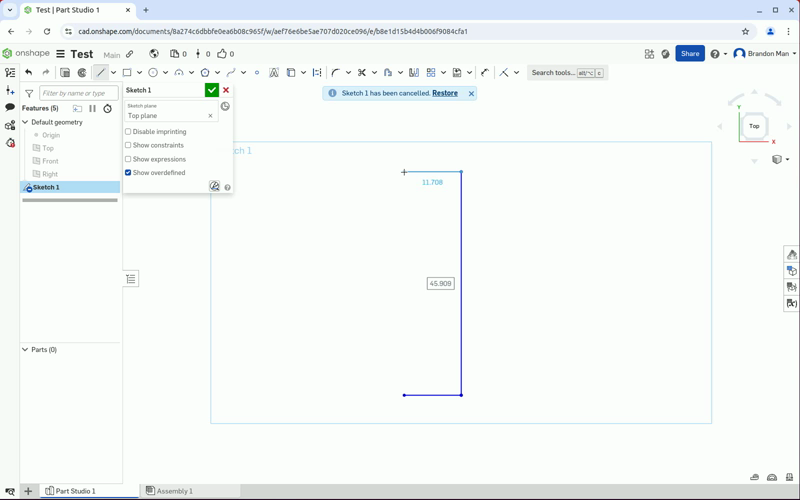
key_up(shift)
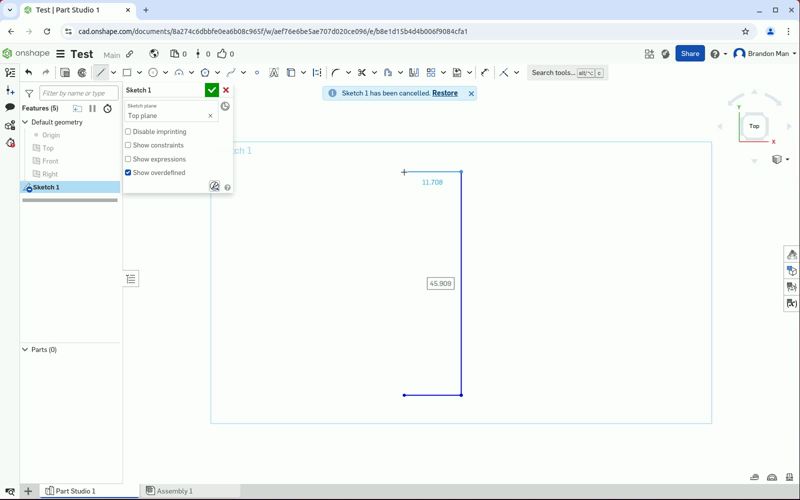
key_down(shift)
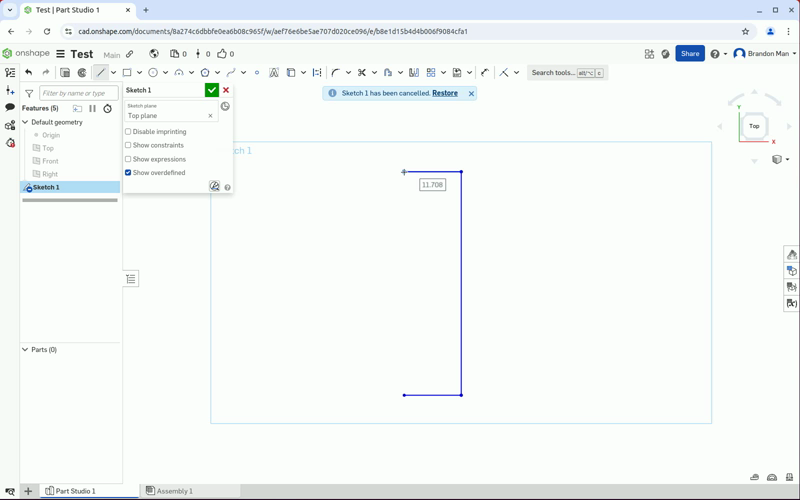
mouse_move(404, 395)
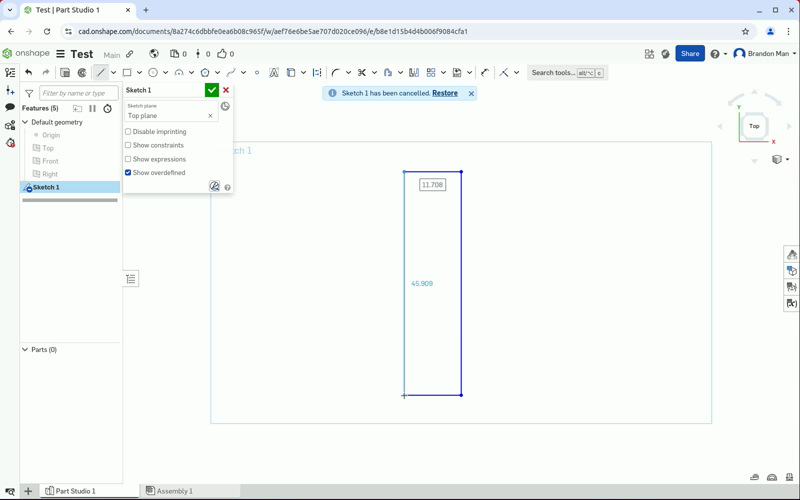
key_up(shift)
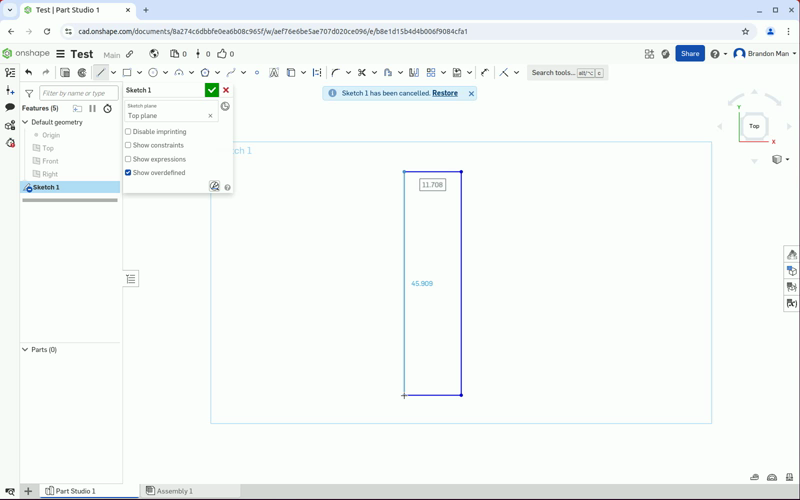
click(404, 395)
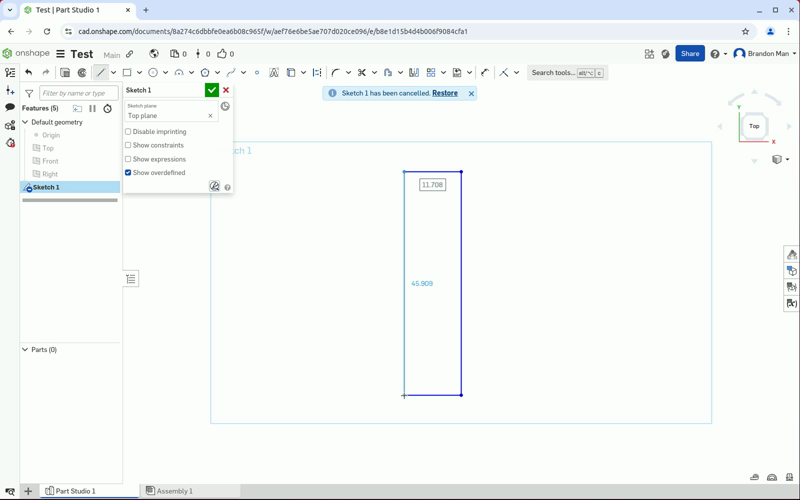
key(esc)
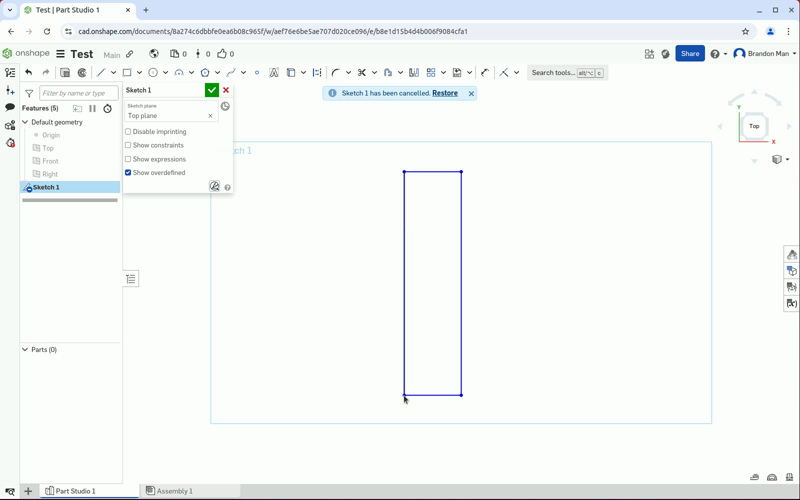
mouse_move(429, 221)
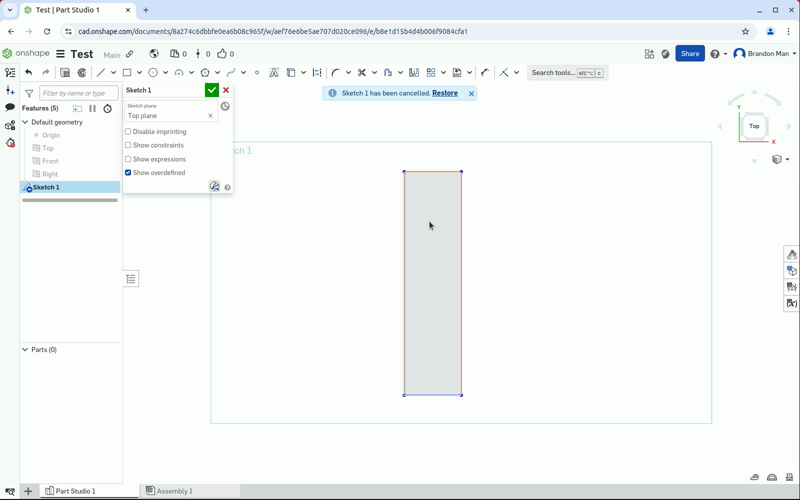
click(429, 221)
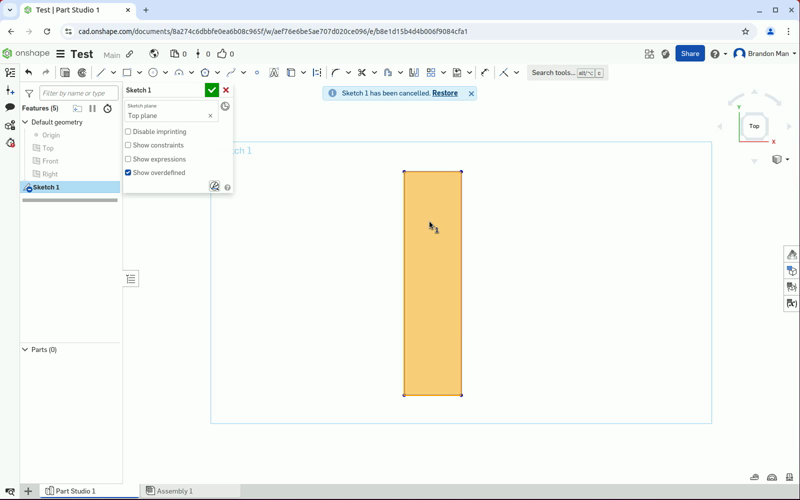
mouse_move(73, 352)
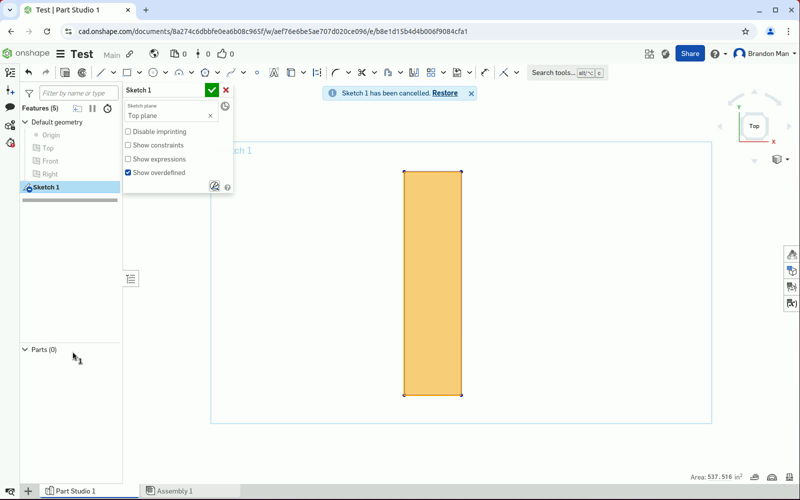
key(shift+y)
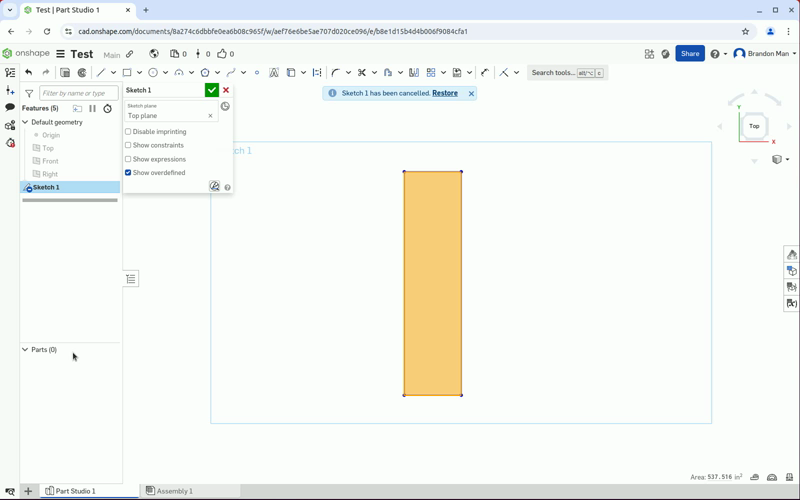
key(shift+e)
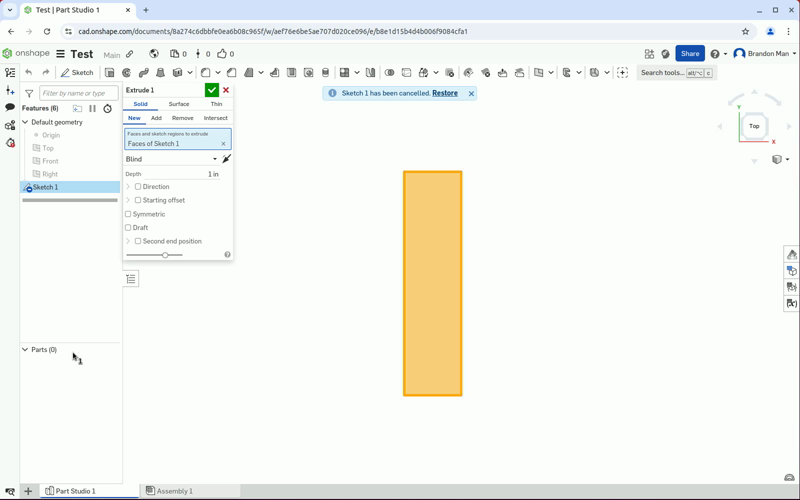
mouse_move(143, 106)
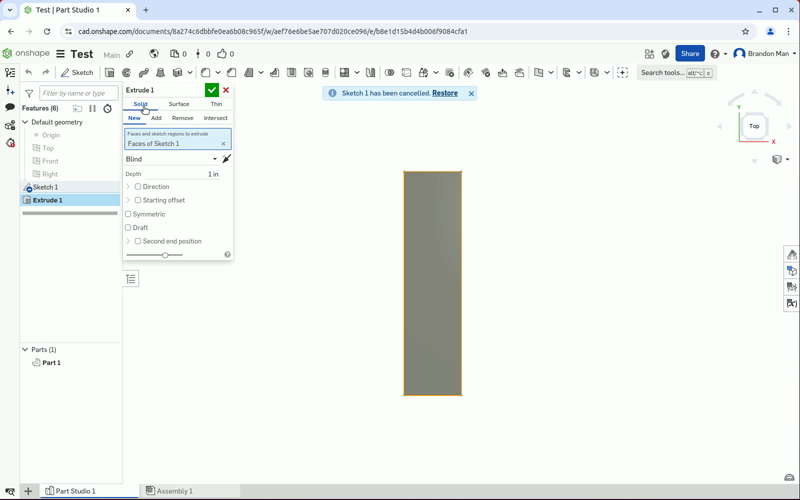
click(143, 106)
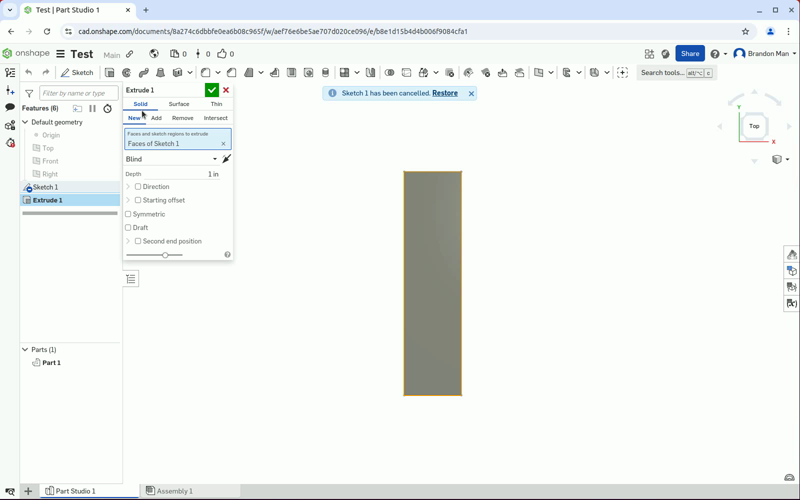
mouse_move(137, 120)
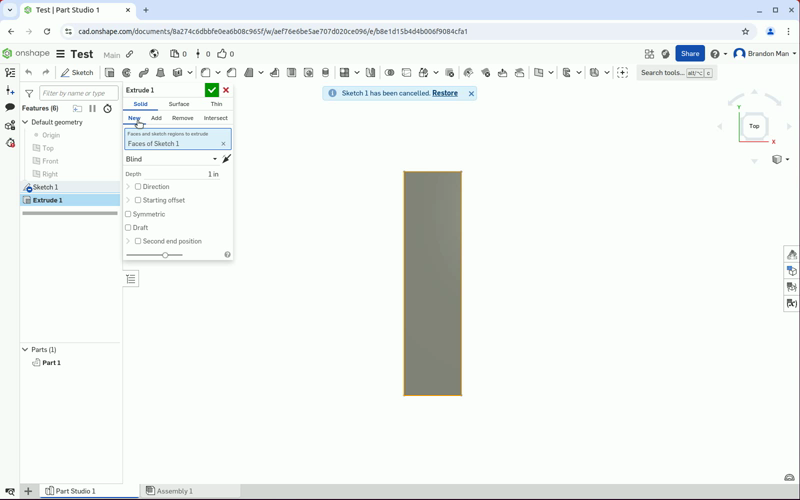
click(137, 120)
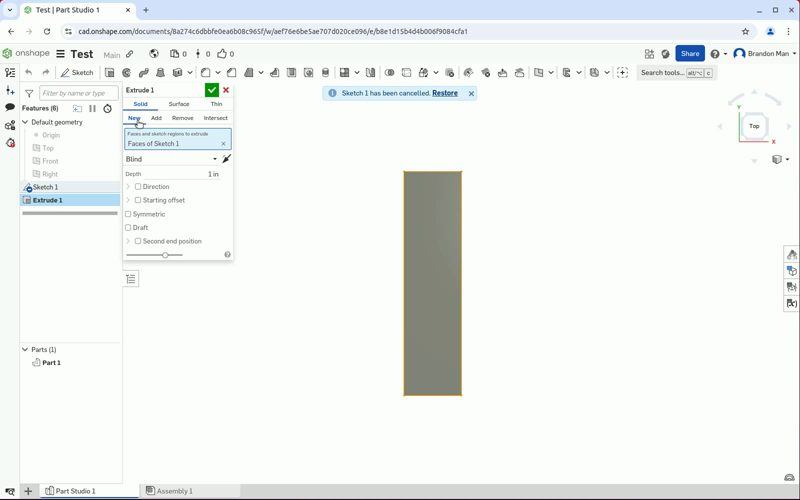
key(tab, 4)
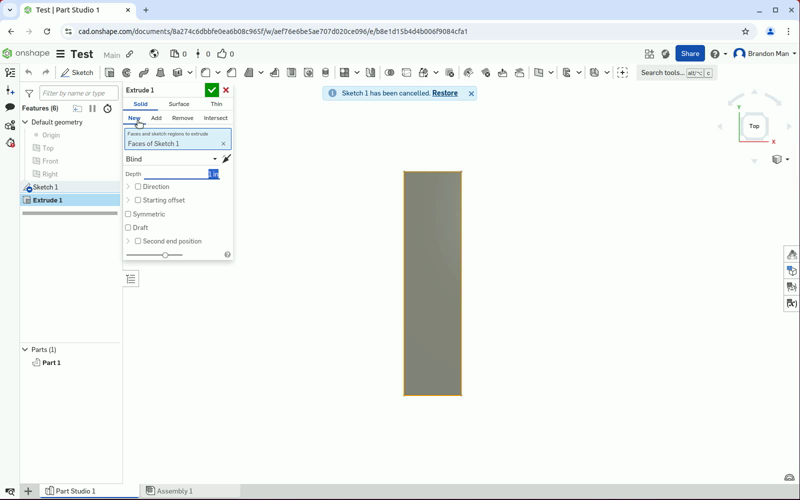
text(0.963)
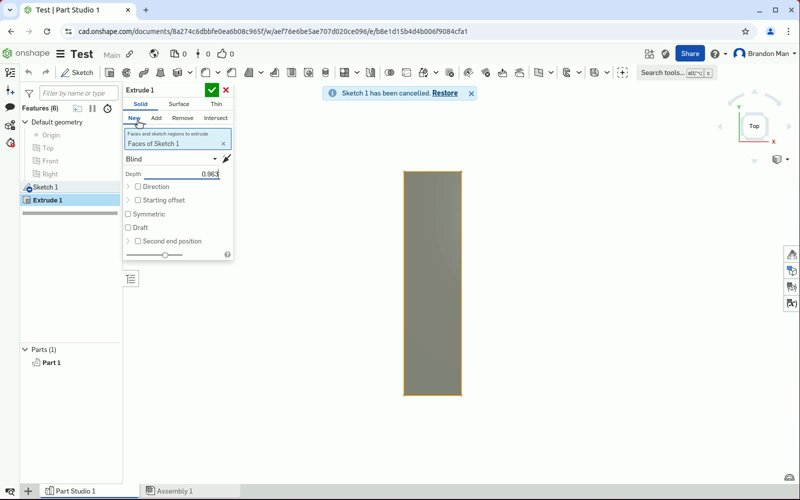
key(enter)
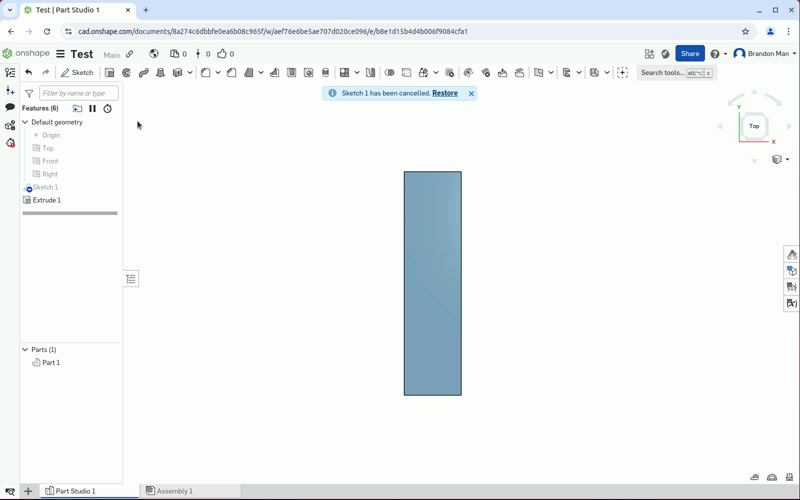
key(shift+h)
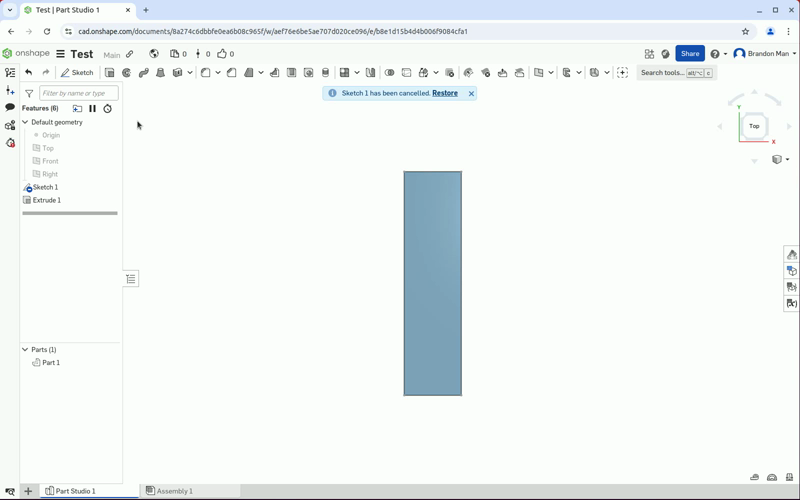
key(shift+h)
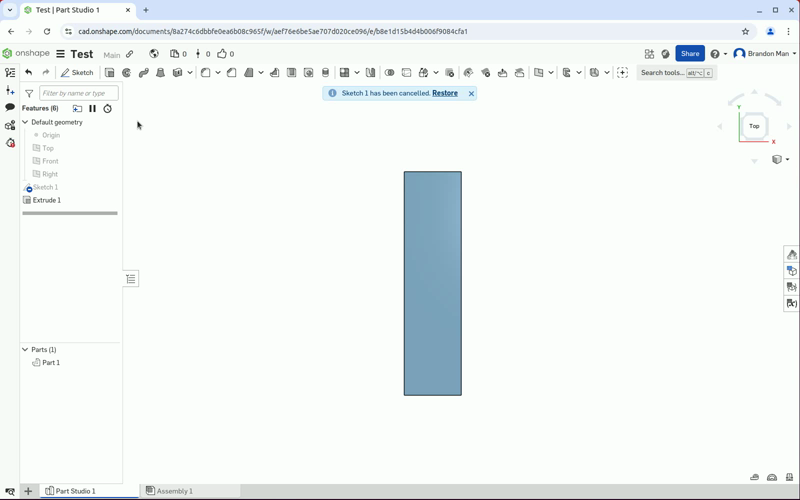
mouse_move(73, 189)
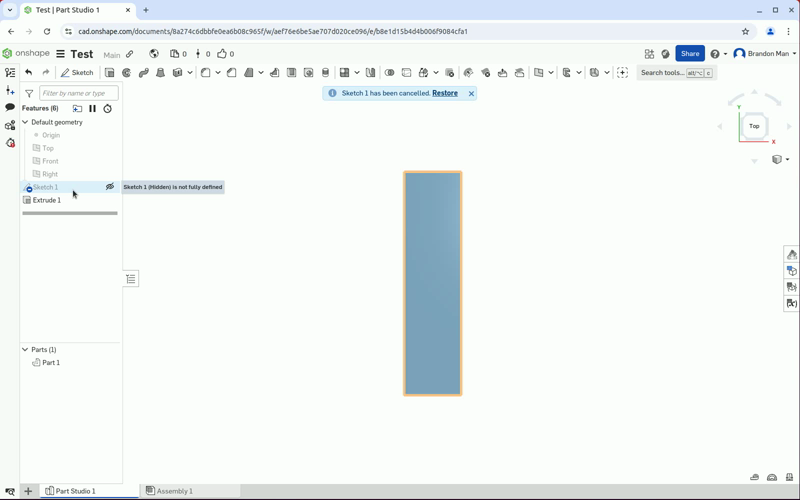
click(73, 189)
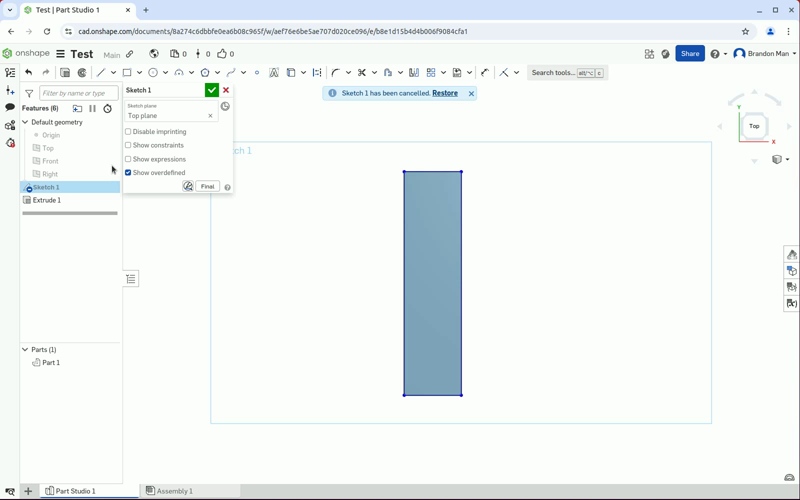
mouse_move(229, 92)
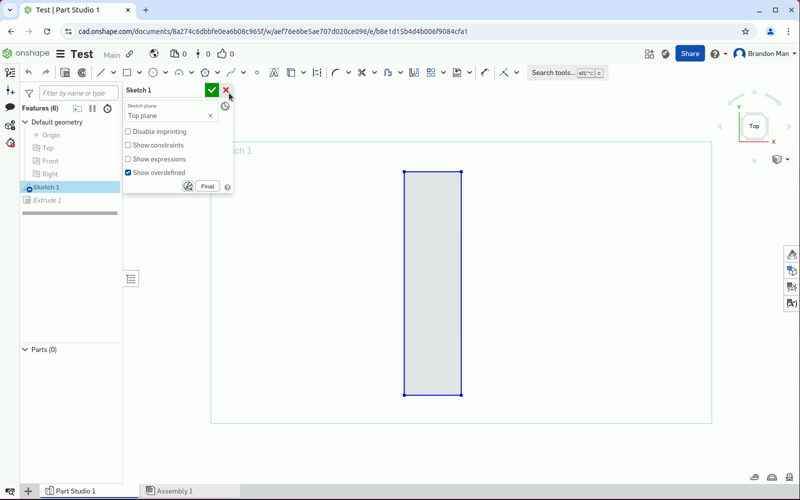
click(229, 92)
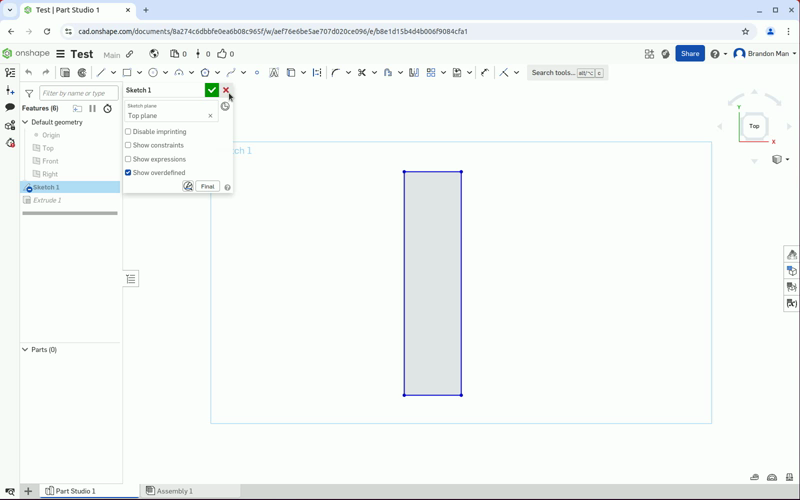
key(shift+s)
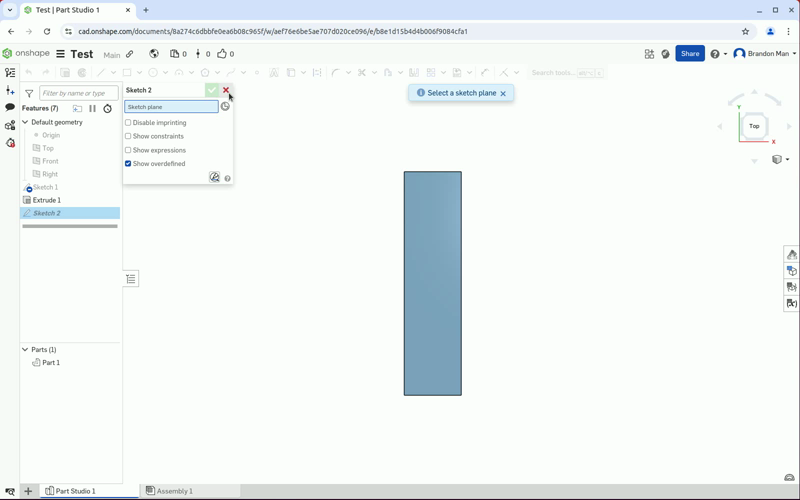
mouse_move(73, 150)
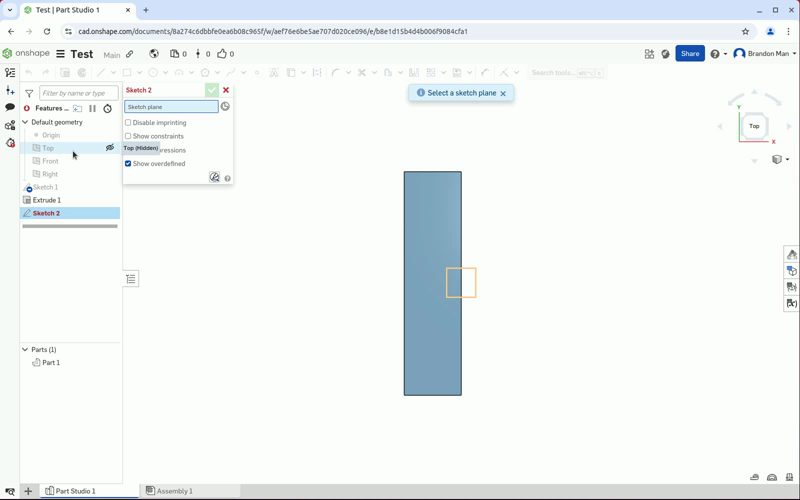
click(73, 150)
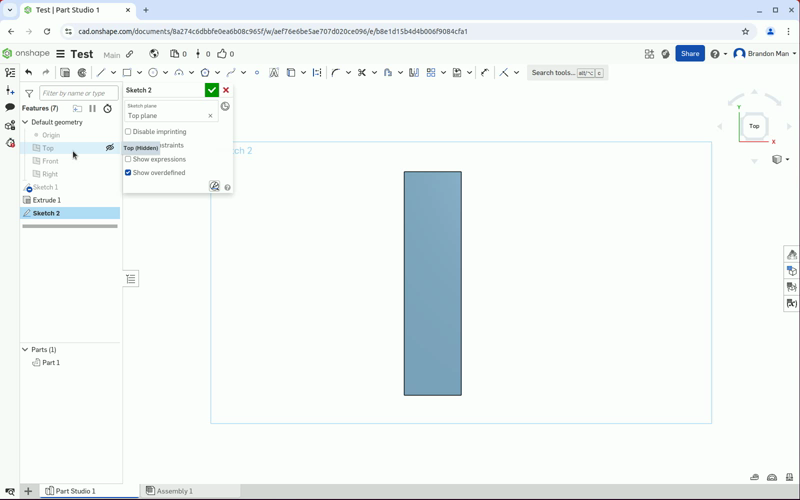
mouse_move(73, 352)
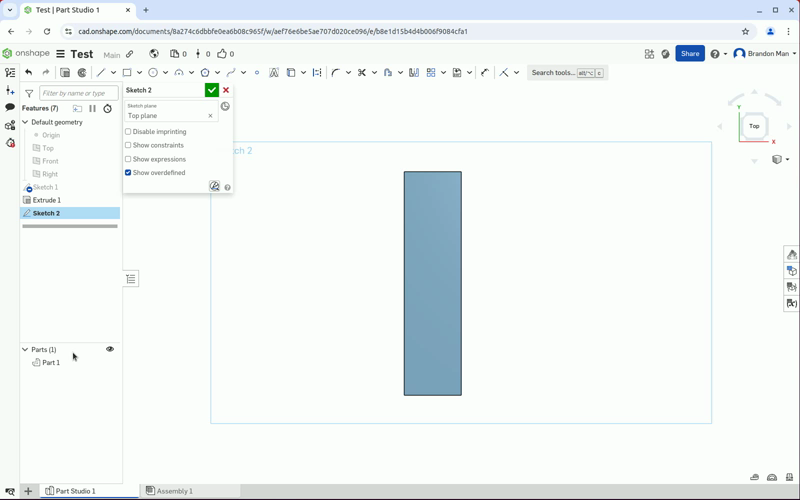
key(y)
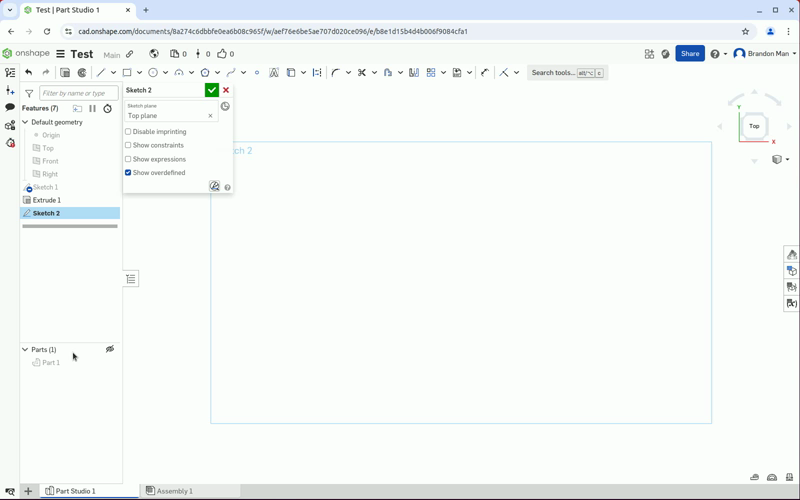
key(l)
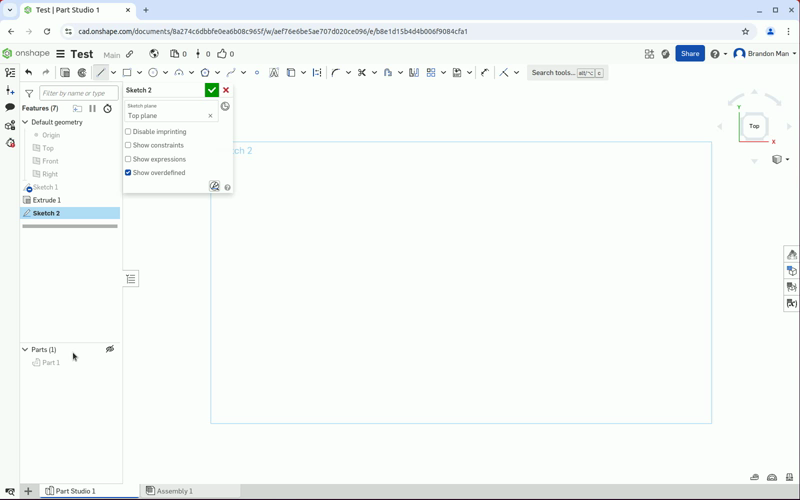
key_down(shift)
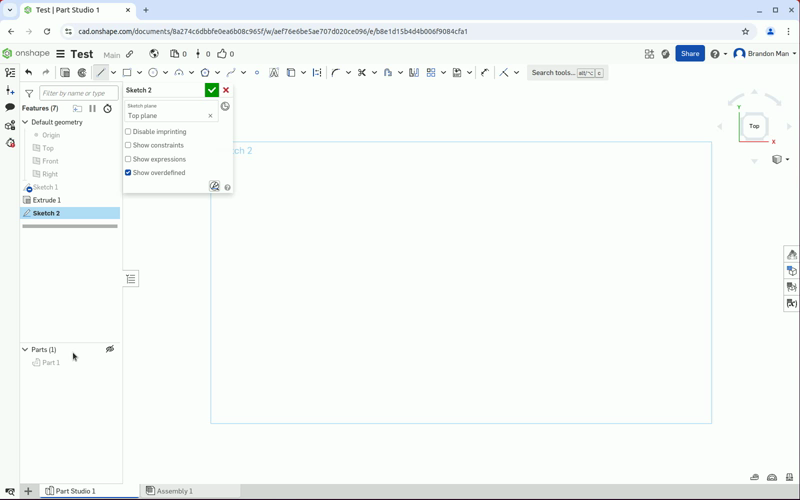
mouse_move(460, 395)
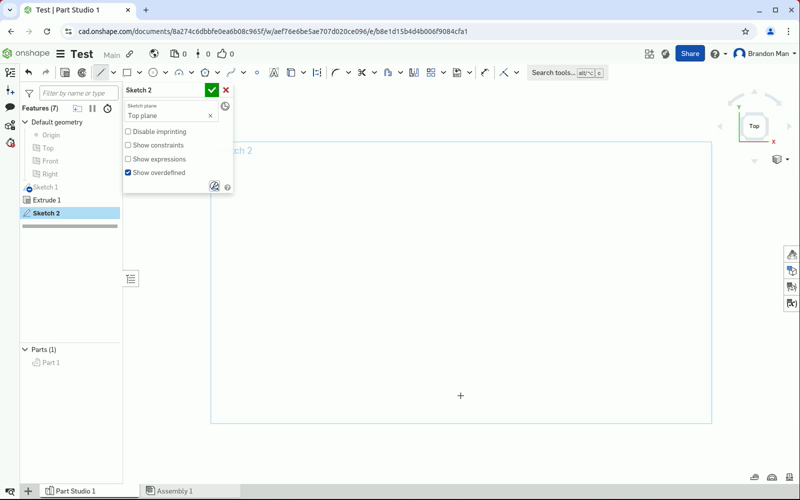
click(460, 395)
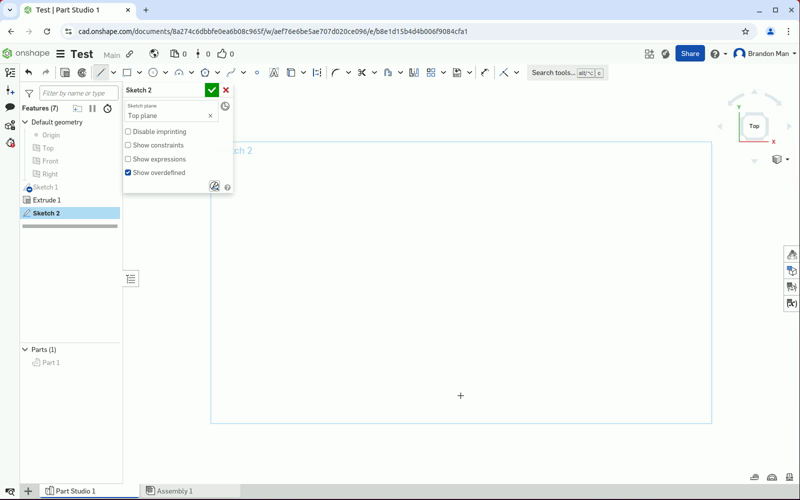
key_up(shift)
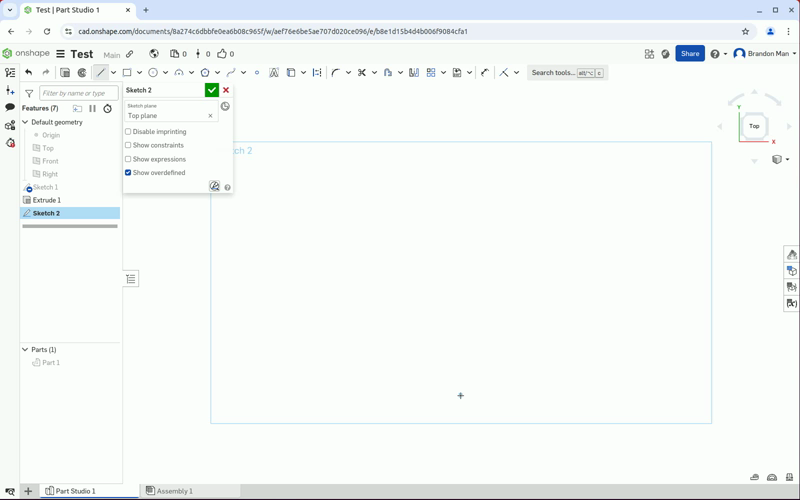
key_down(shift)
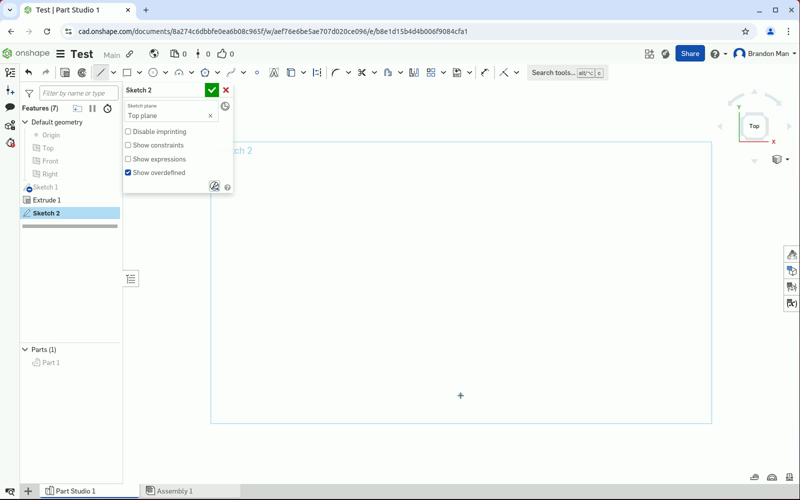
mouse_move(490, 395)
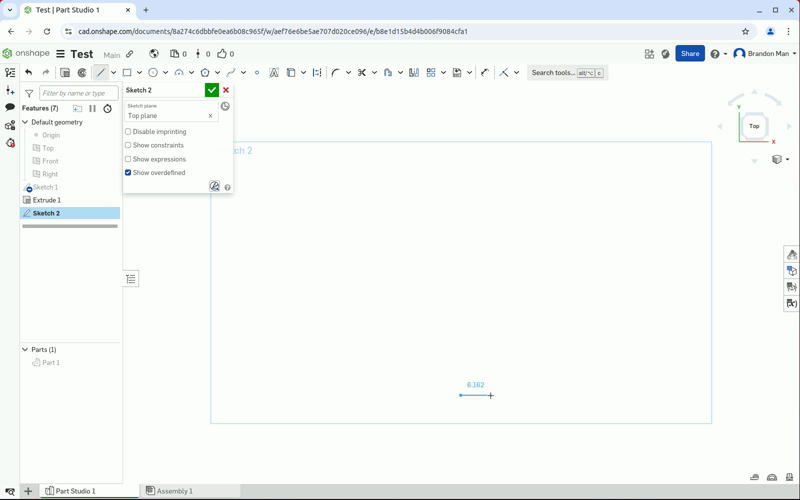
mouse_move(484, 395)
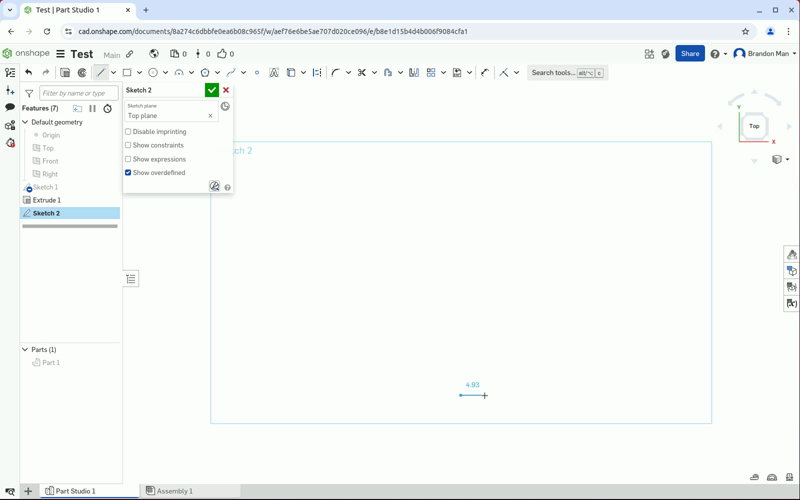
click(484, 395)
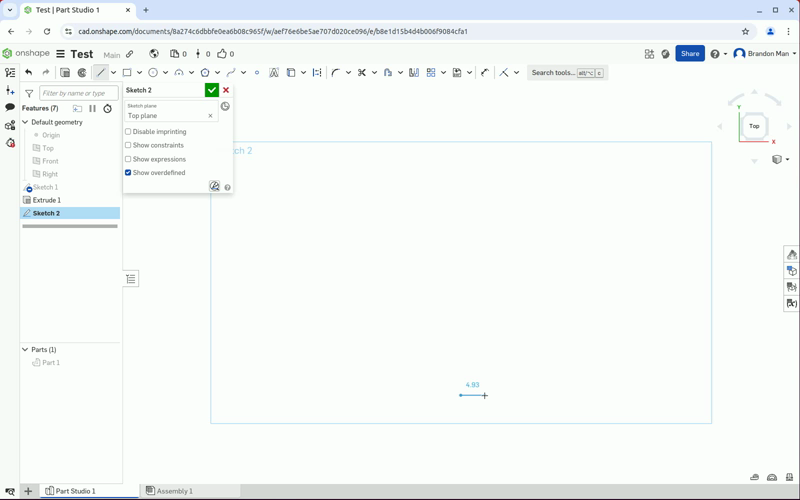
key_up(shift)
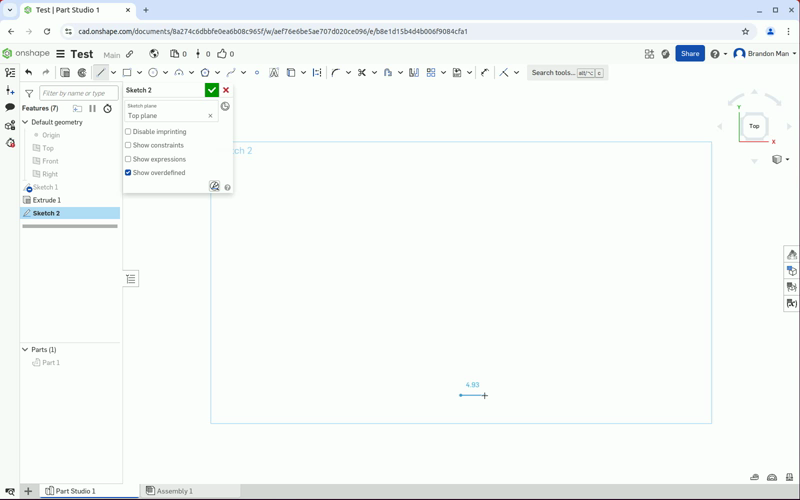
key_down(shift)
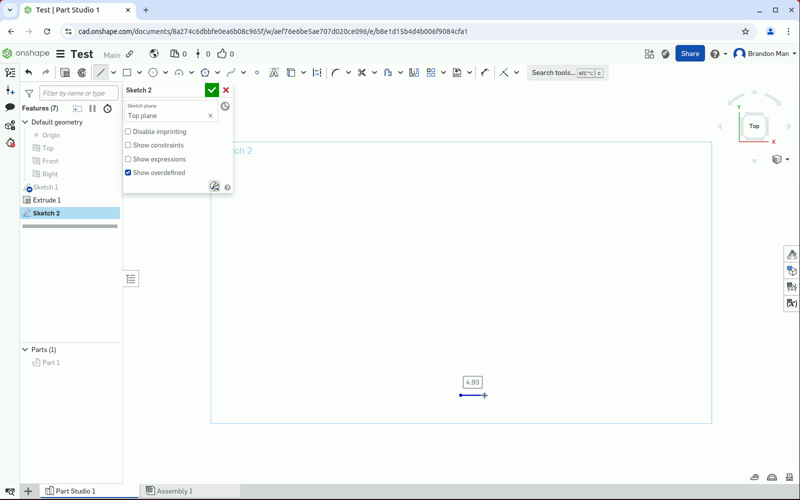
mouse_move(517, 324)
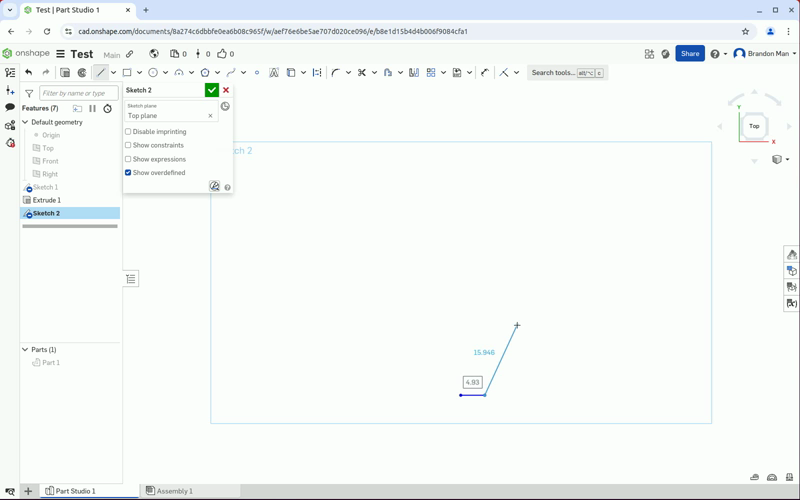
click(517, 324)
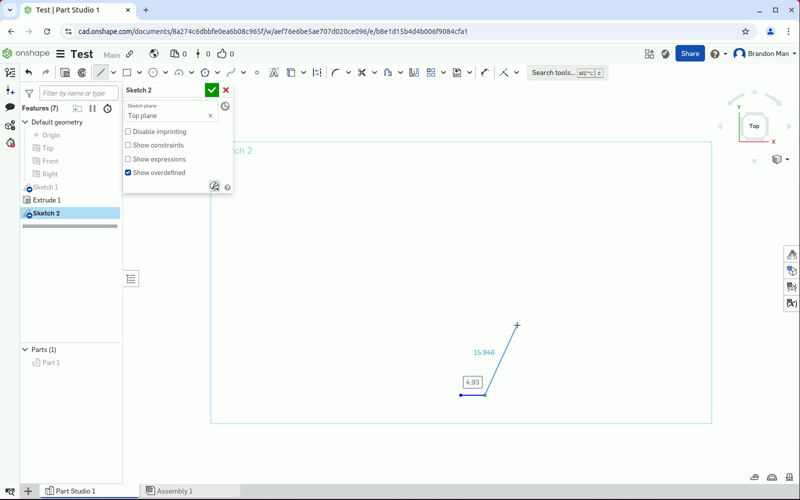
key_up(shift)
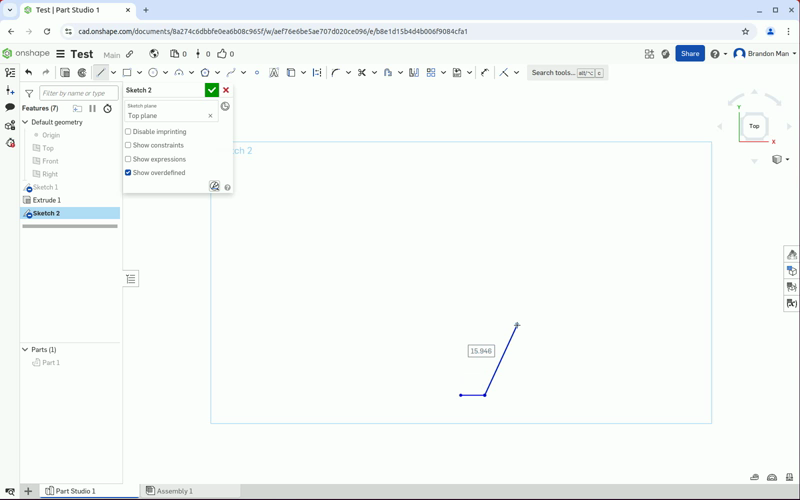
key_down(shift)
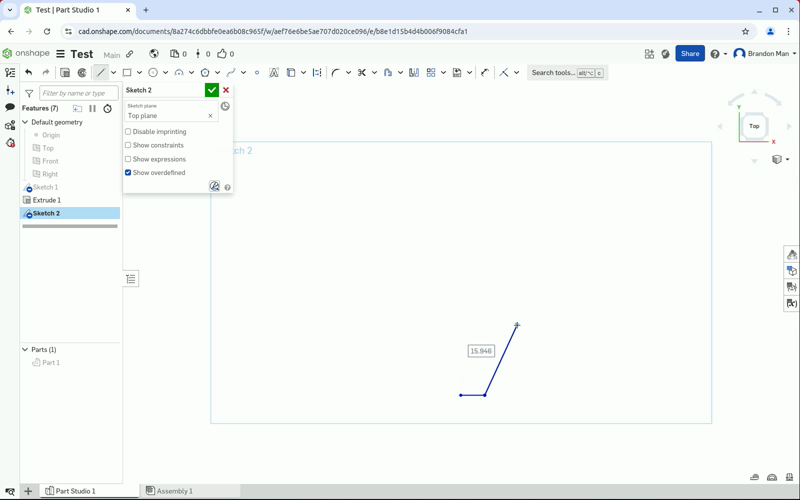
mouse_move(517, 242)
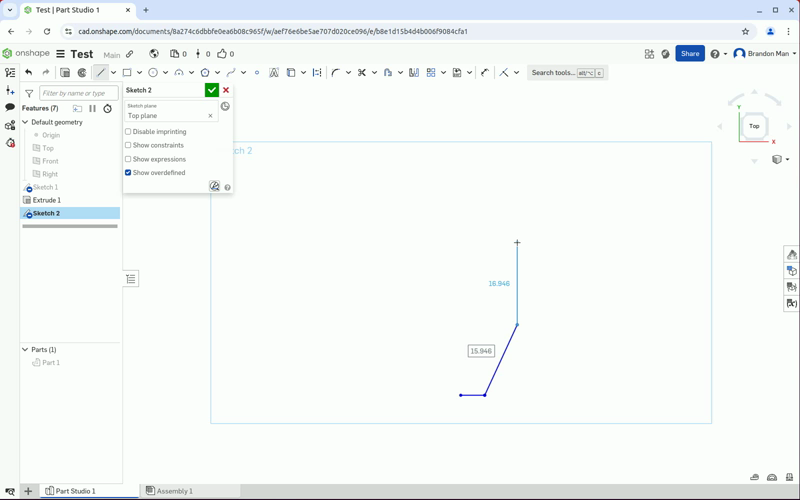
click(517, 242)
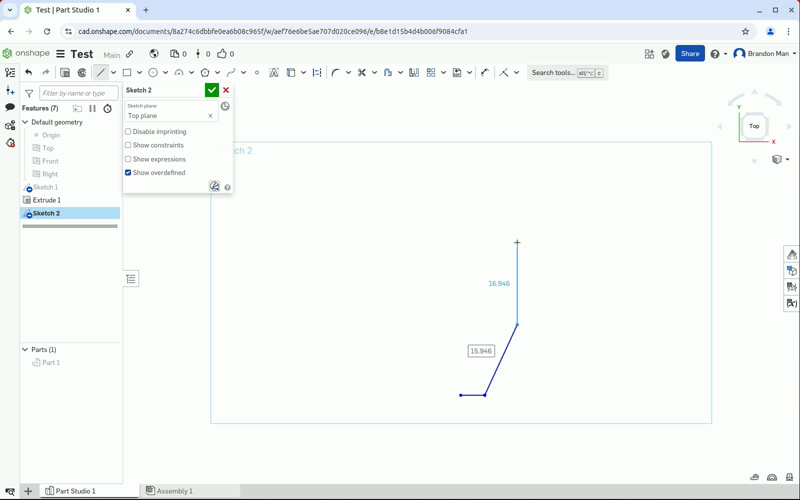
key_up(shift)
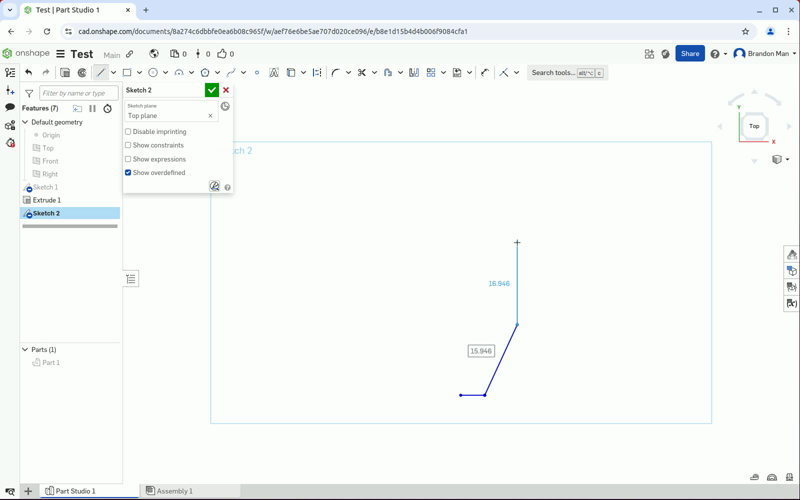
key_down(shift)
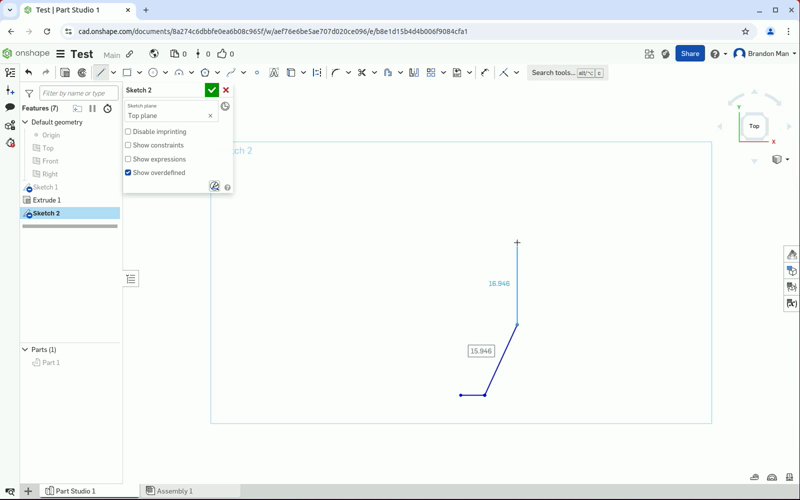
mouse_move(484, 171)
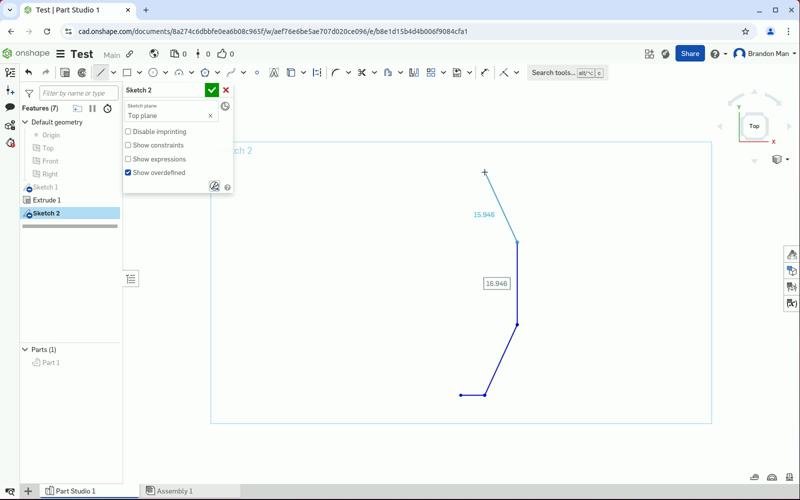
click(484, 171)
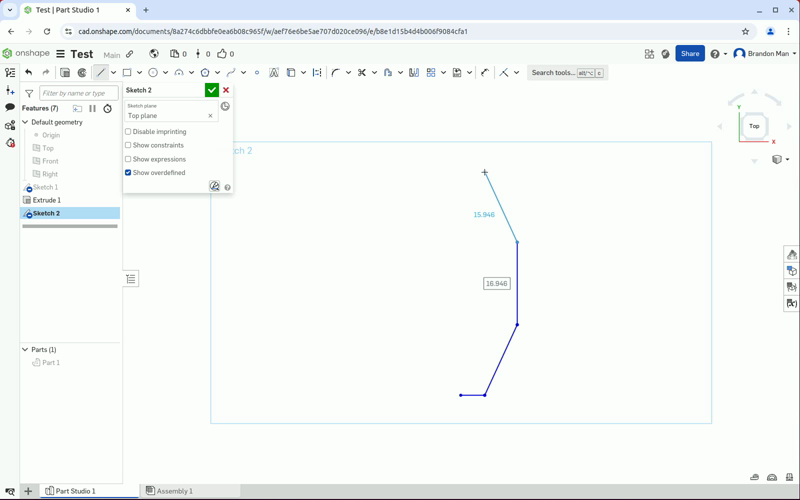
key_up(shift)
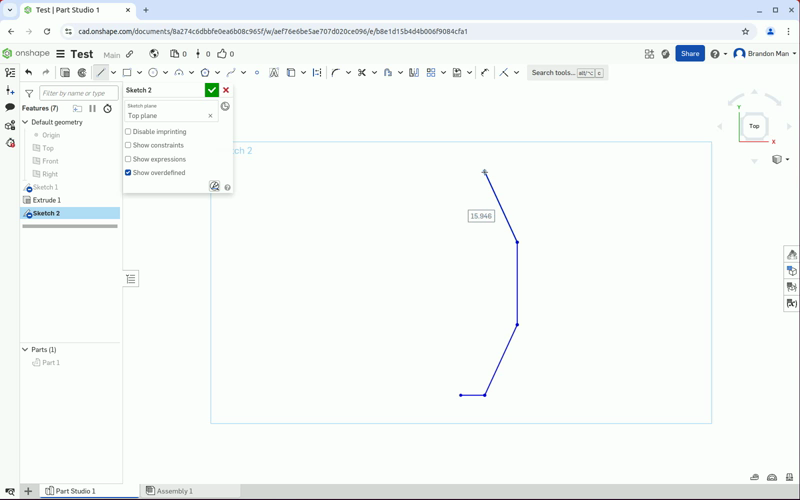
key_down(shift)
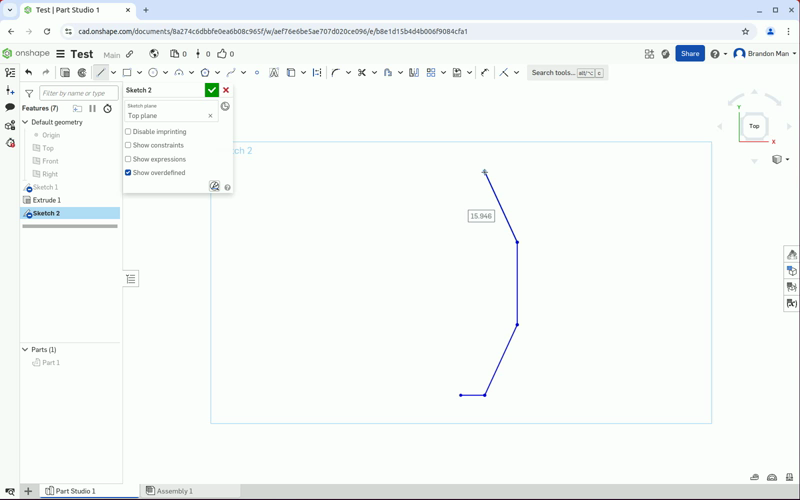
mouse_move(514, 171)
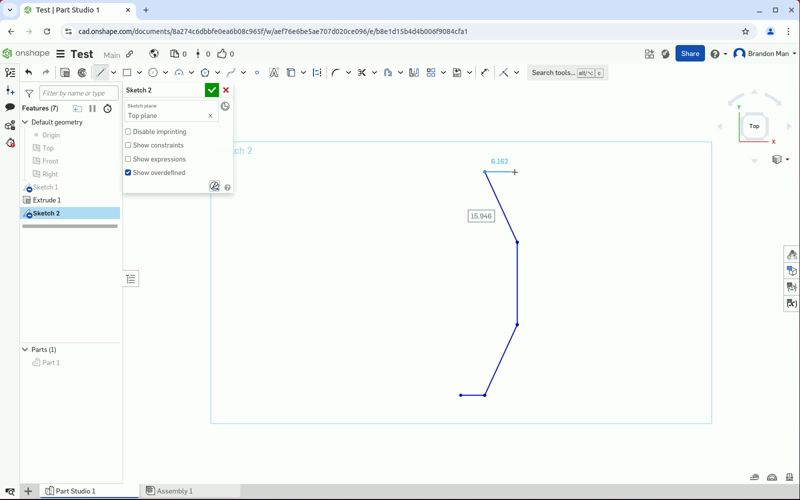
mouse_move(460, 171)
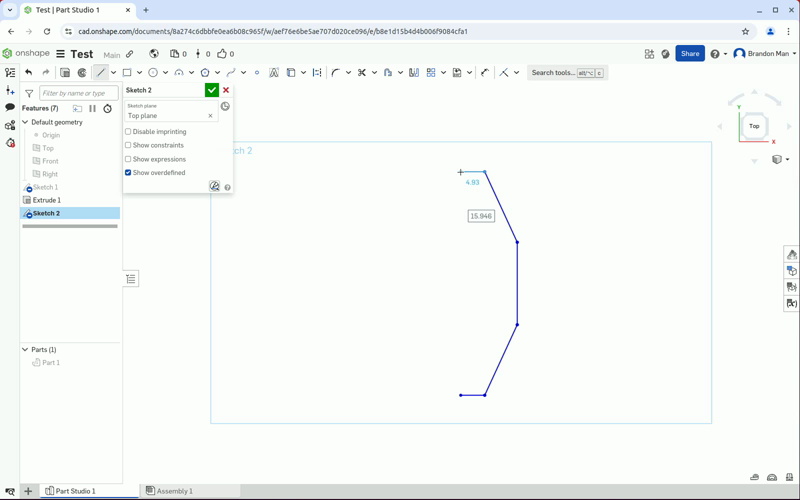
click(460, 171)
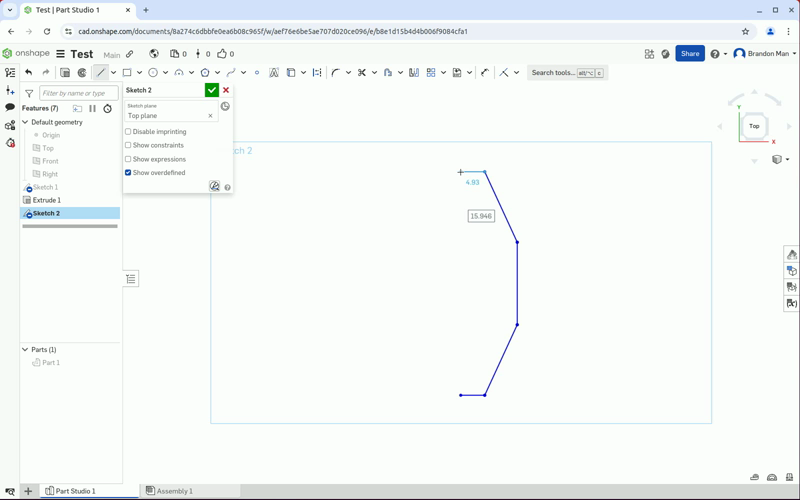
key_up(shift)
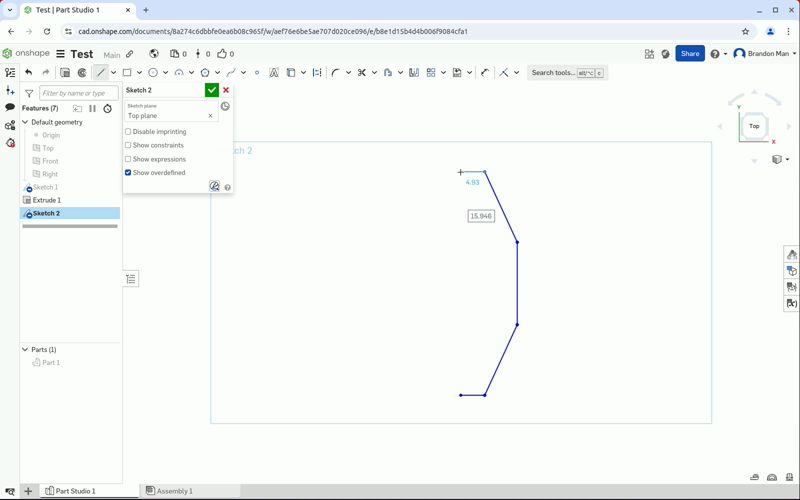
key_down(shift)
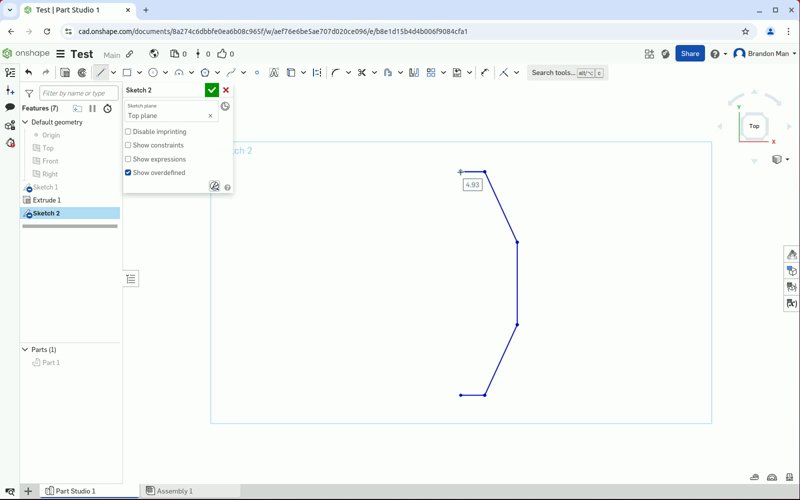
mouse_move(460, 395)
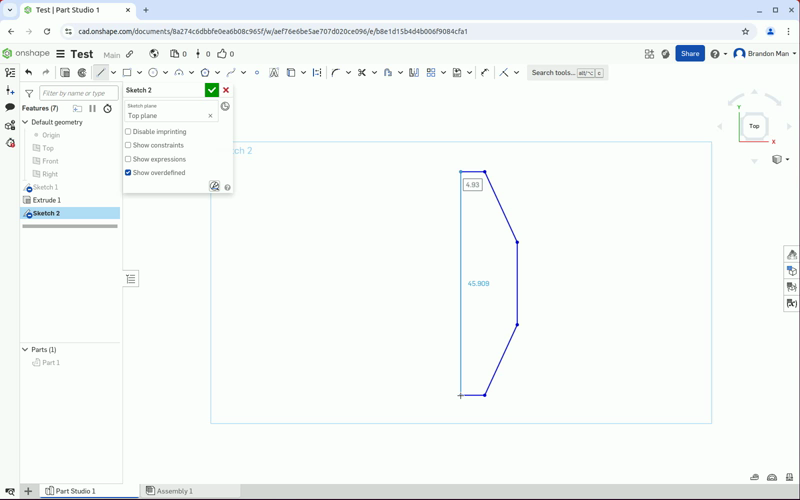
key_up(shift)
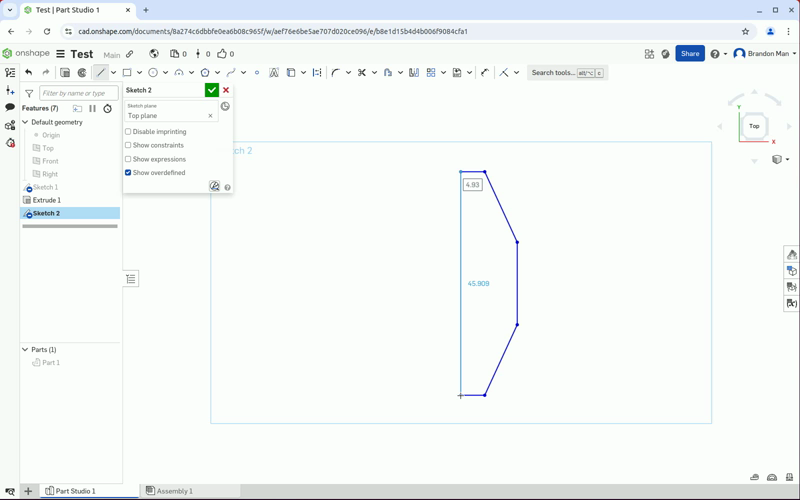
click(460, 395)
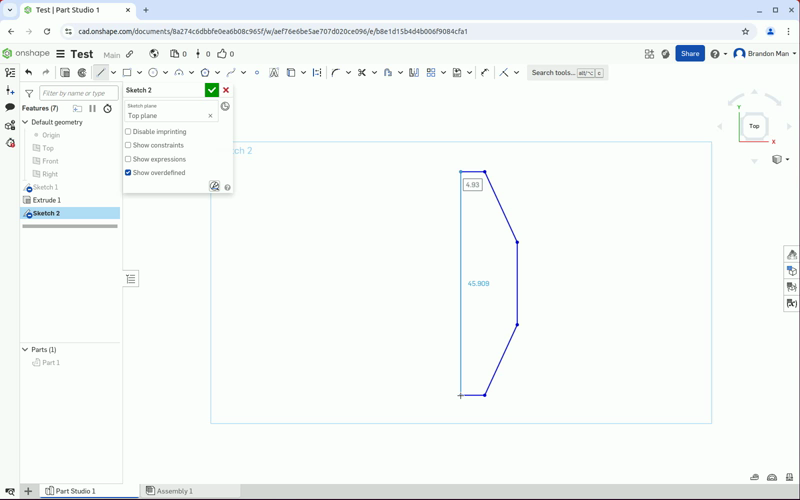
key(esc)
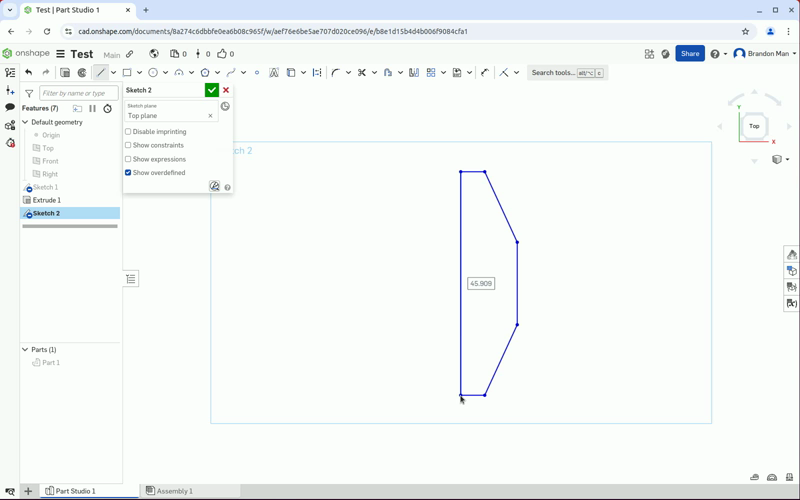
mouse_move(493, 353)
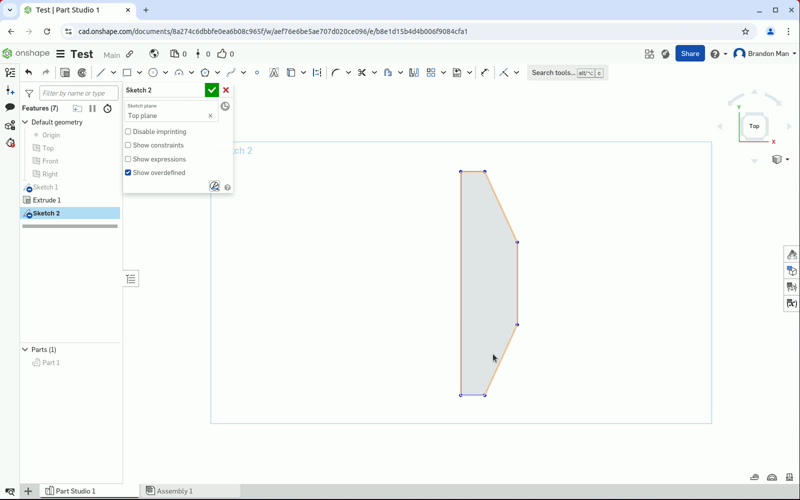
click(493, 353)
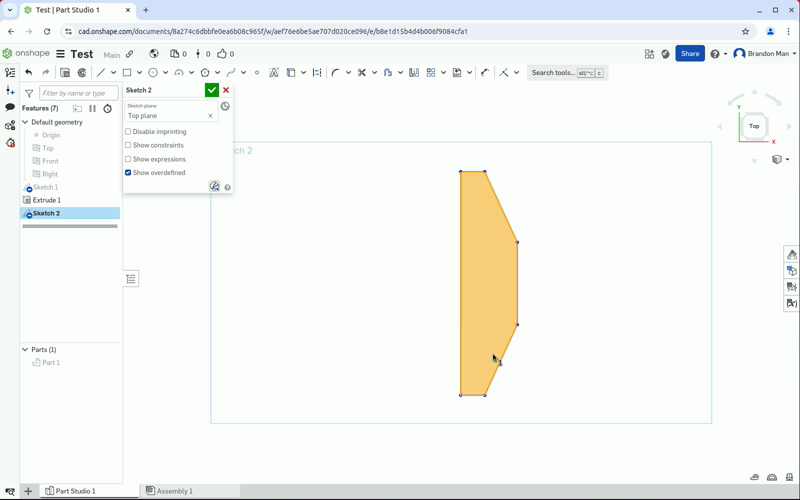
mouse_move(73, 352)
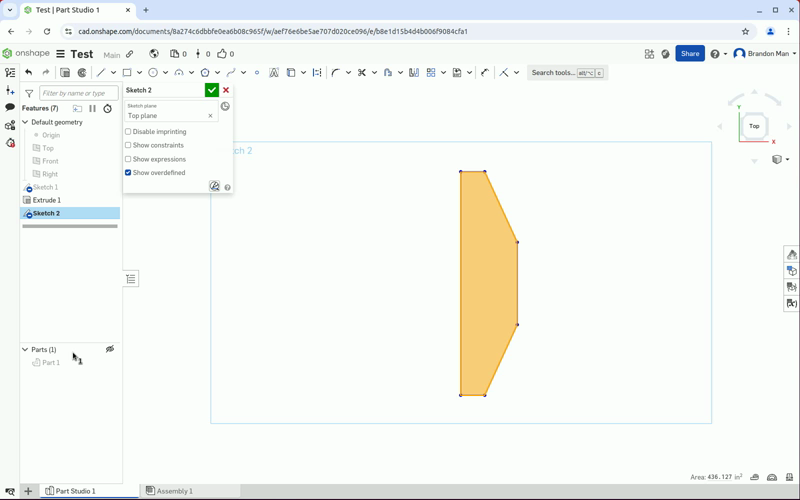
key(shift+y)
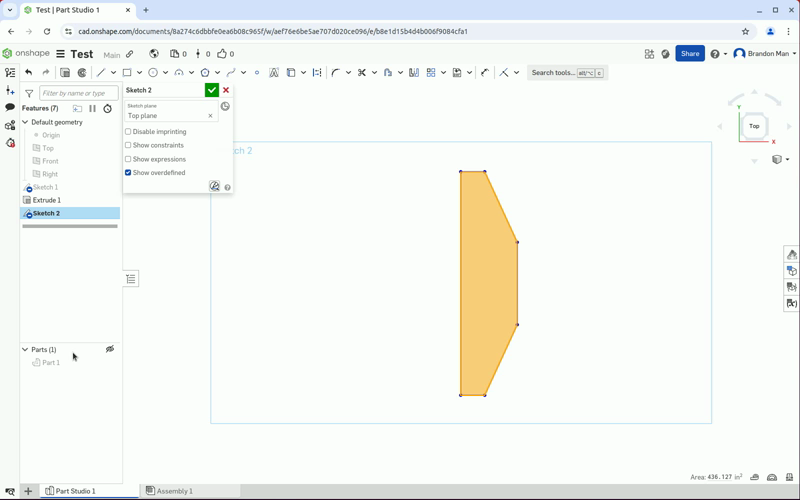
key(shift+e)
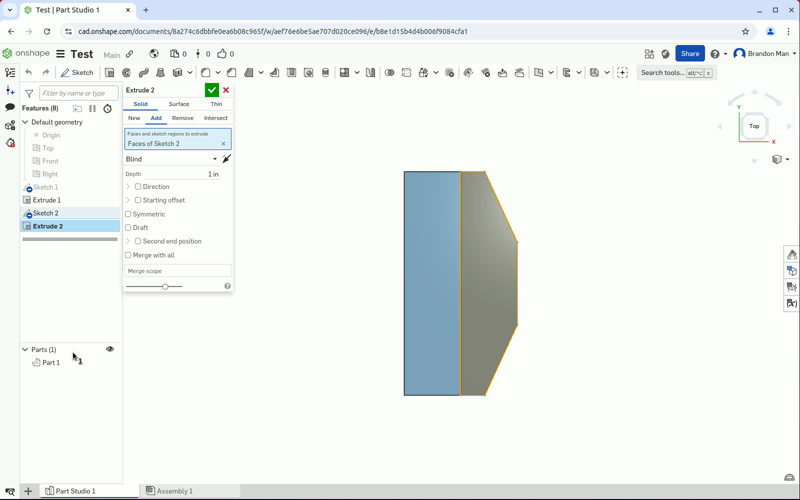
mouse_move(143, 106)
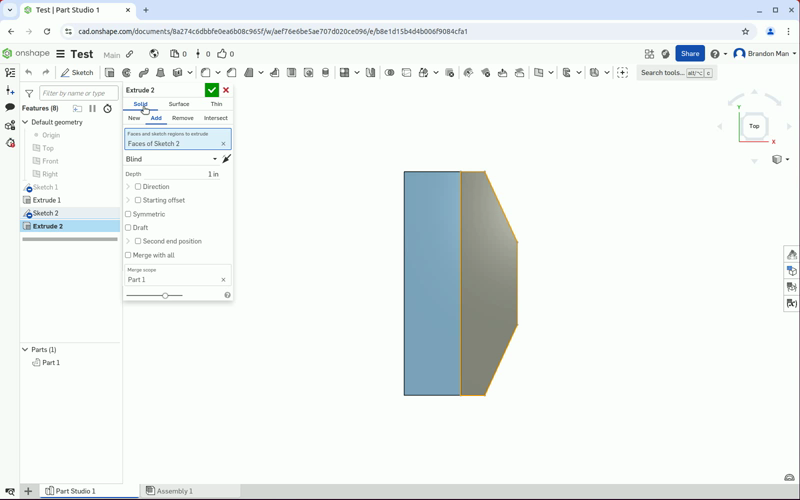
click(143, 106)
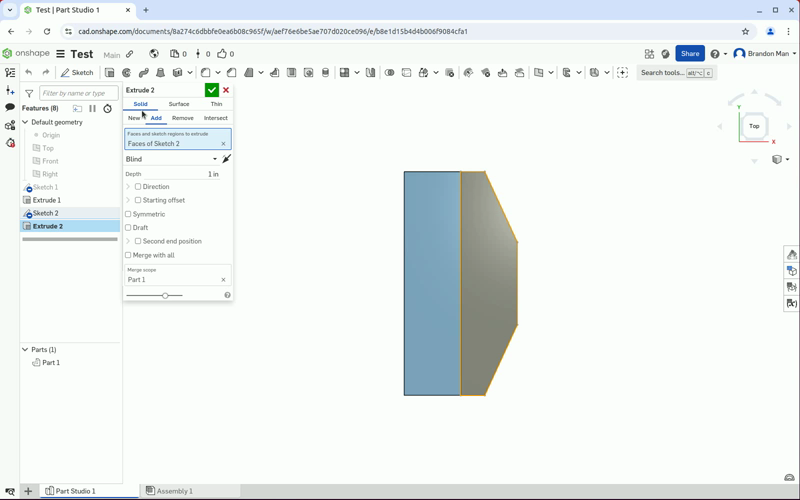
mouse_move(137, 120)
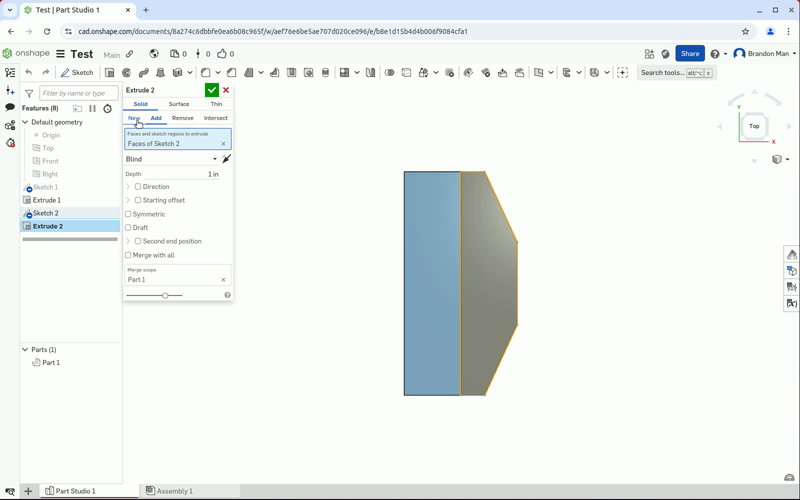
click(137, 120)
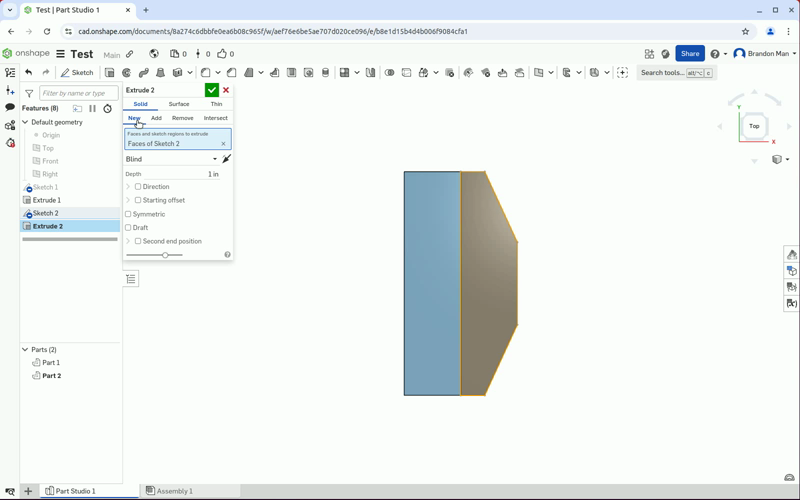
key(tab, 4)
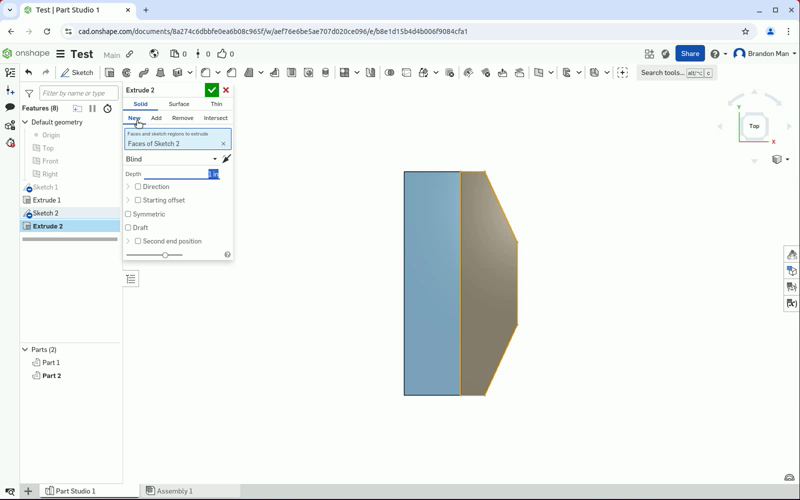
text(0.963)
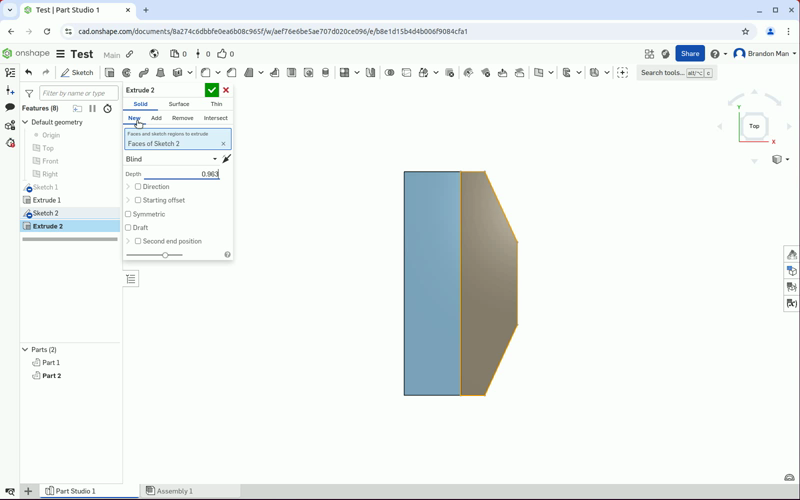
key(enter)
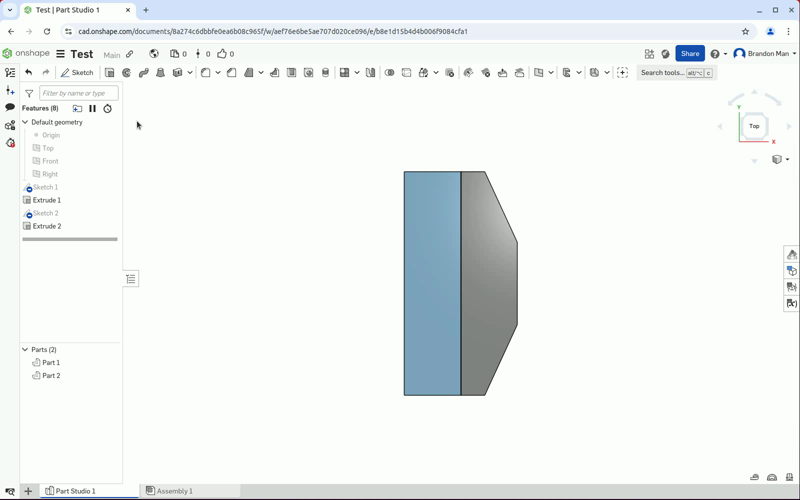
key(shift+h)
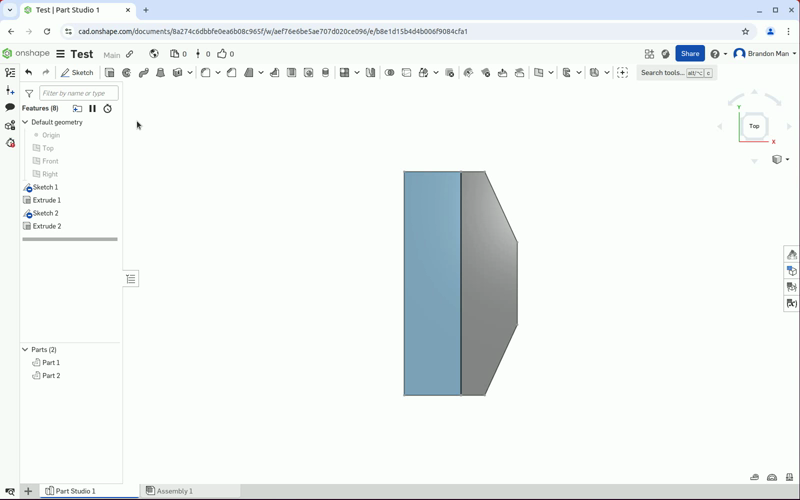
key(shift+h)
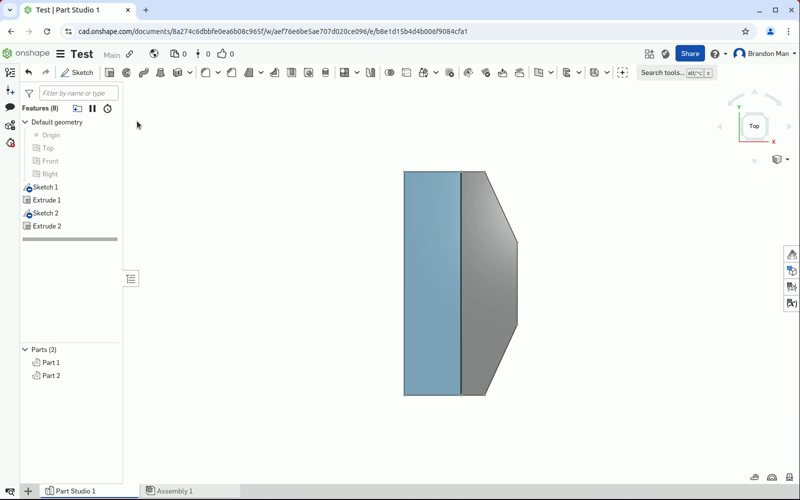
key(shift+7)
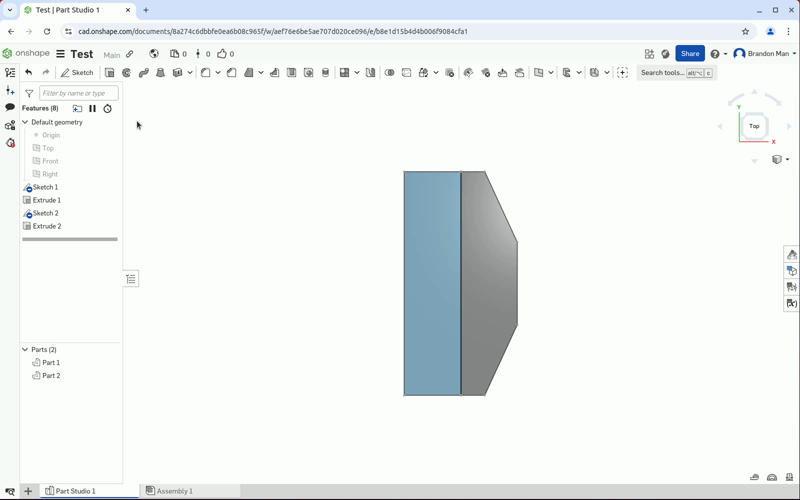
key(up, 3)
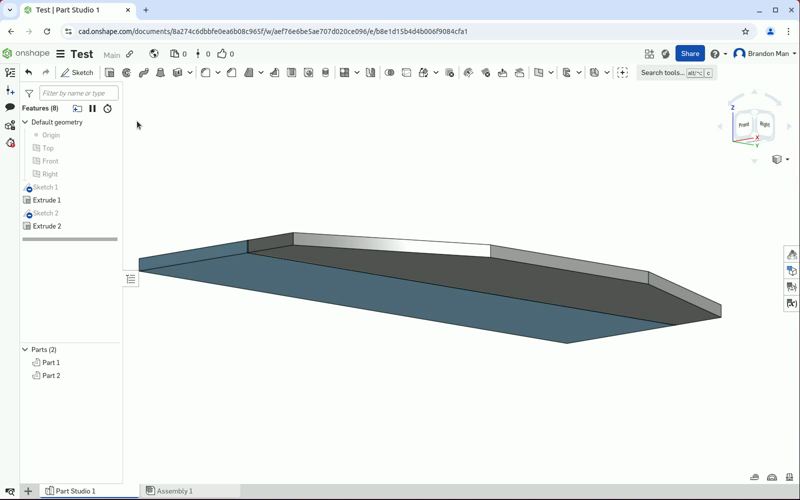
key(left, 3)
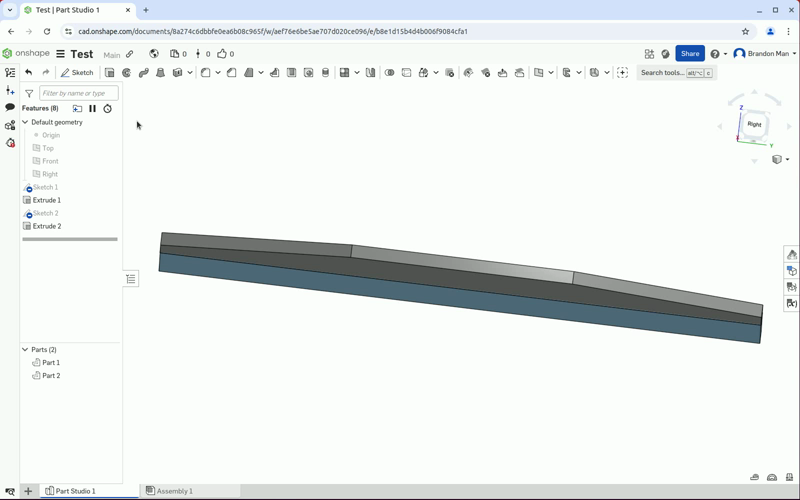
key(right, 3)
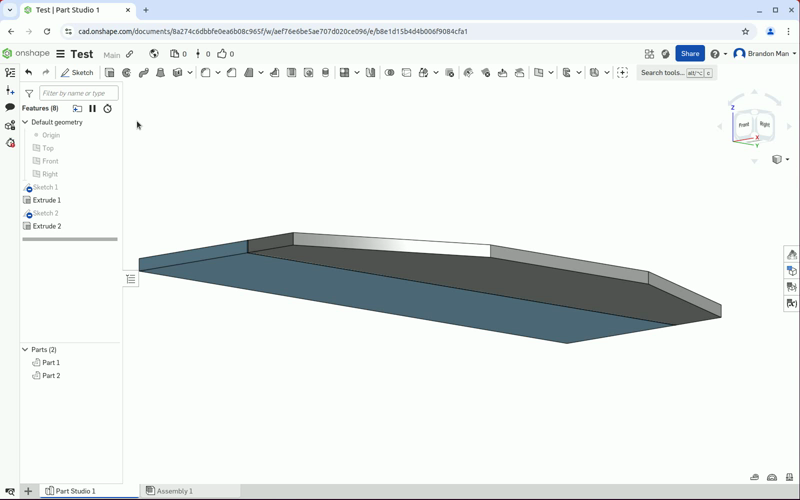
key(down, 3)
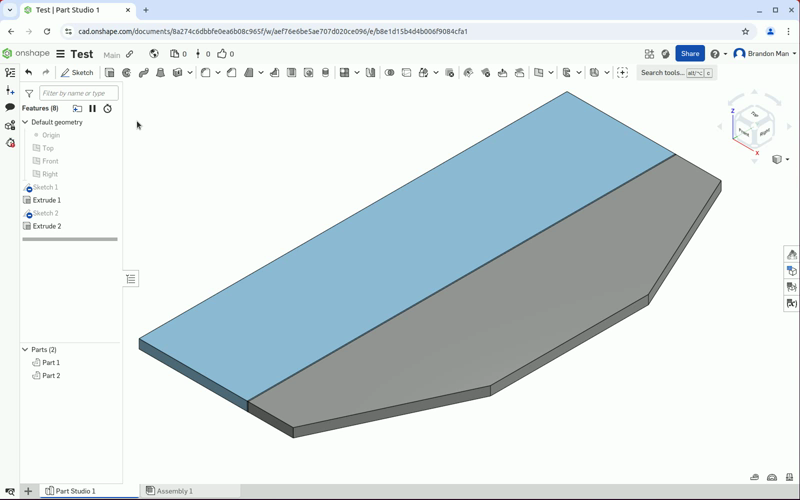
mouse_move(73, 189)
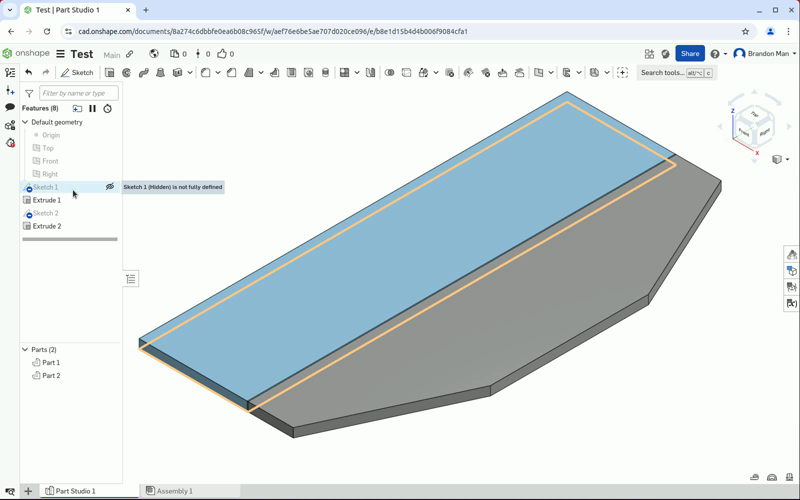
click(73, 189)